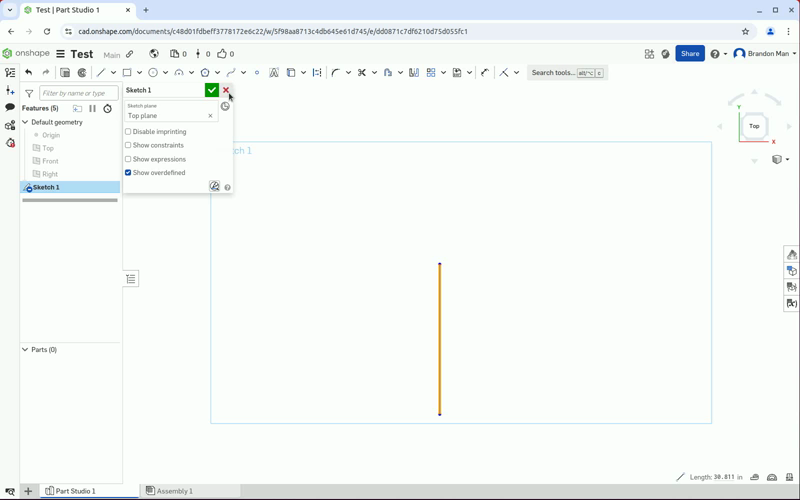
key(shift+h)
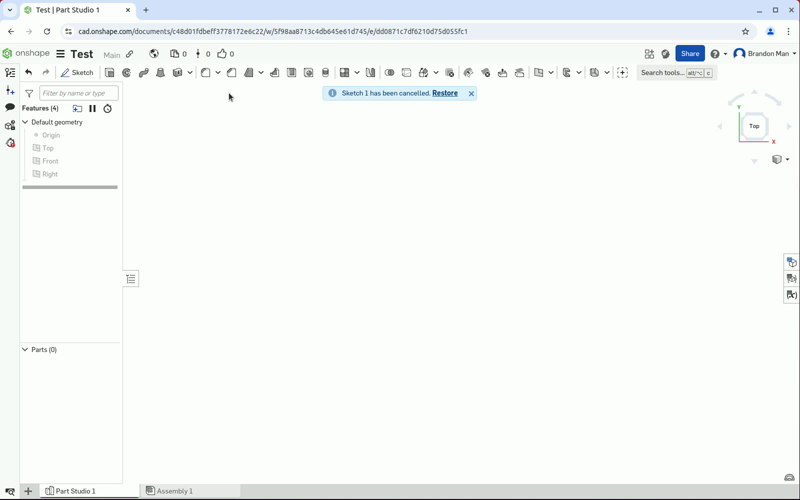
mouse_move(73, 352)
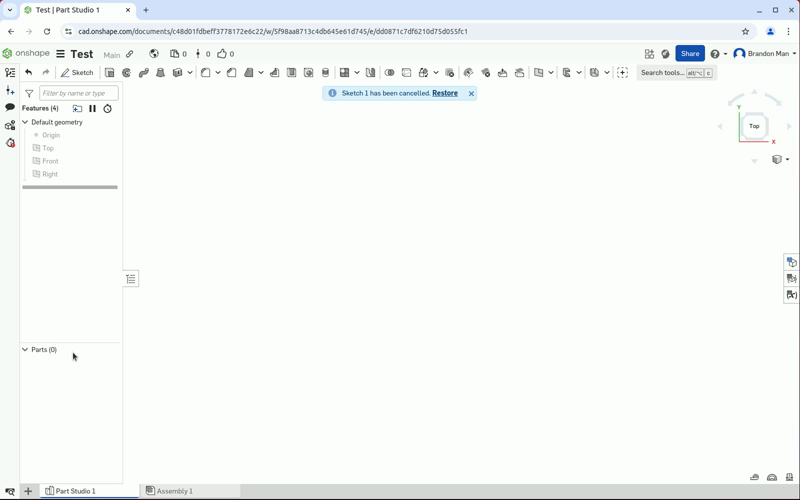
key(y)
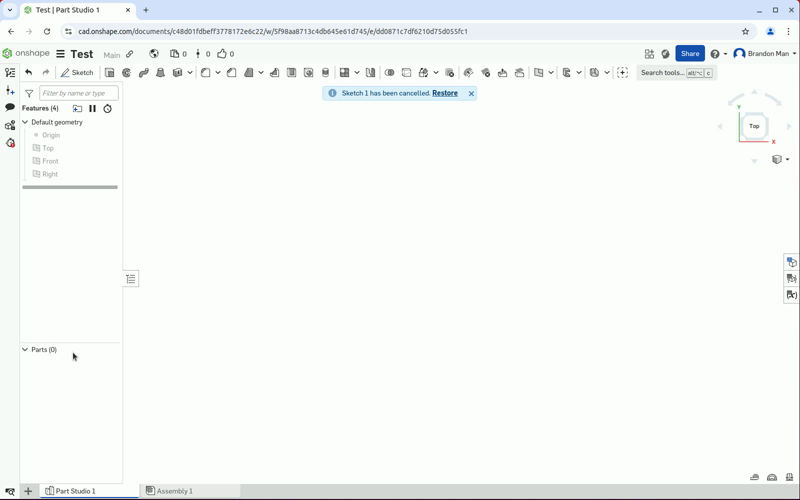
key(shift+p)
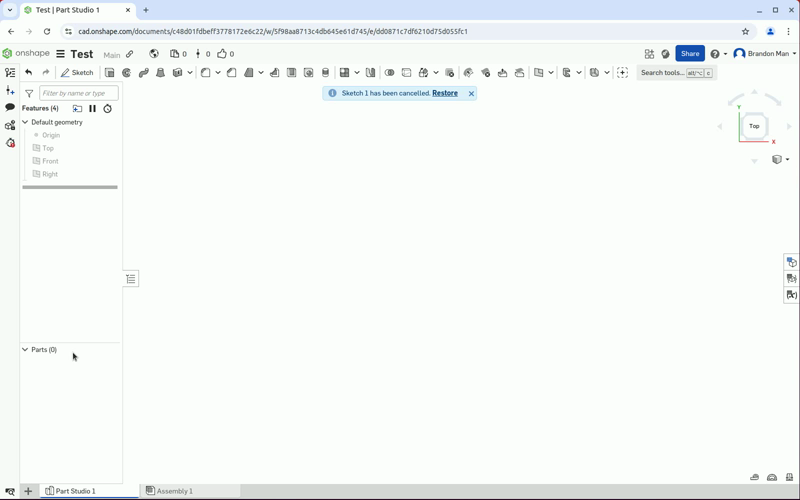
key(space)
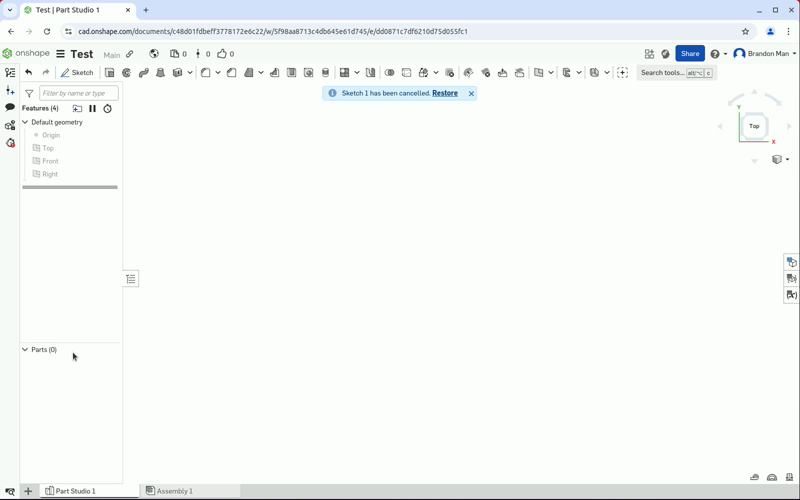
key_down(shift)
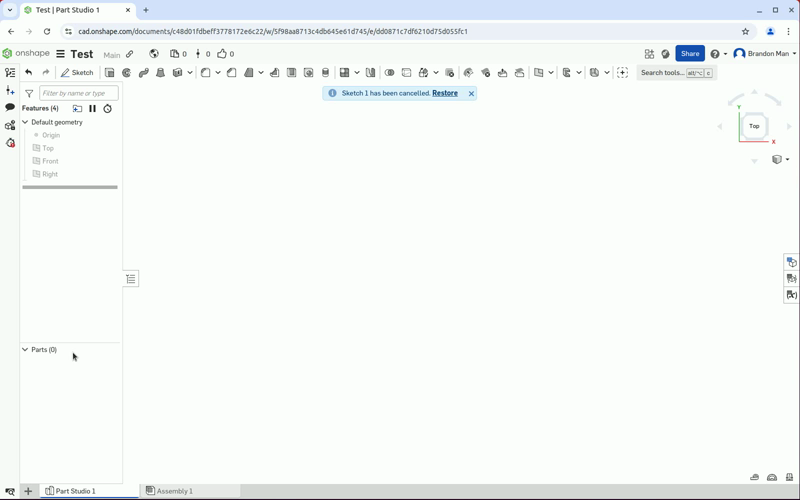
key(up)
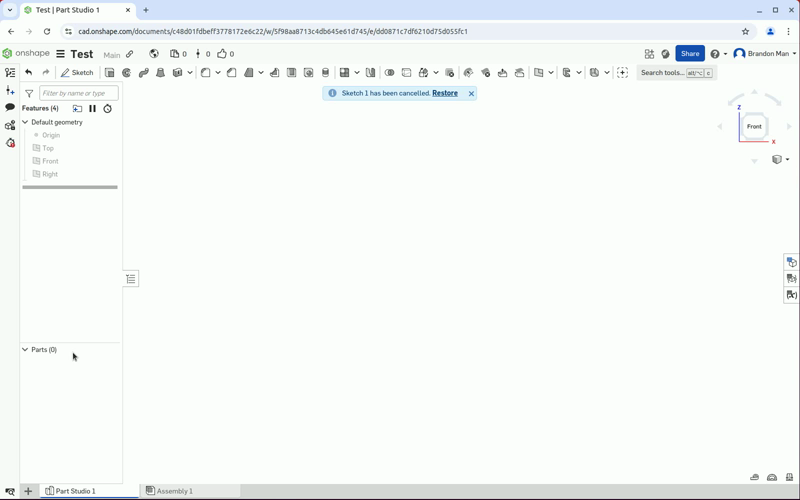
key_up(shift)
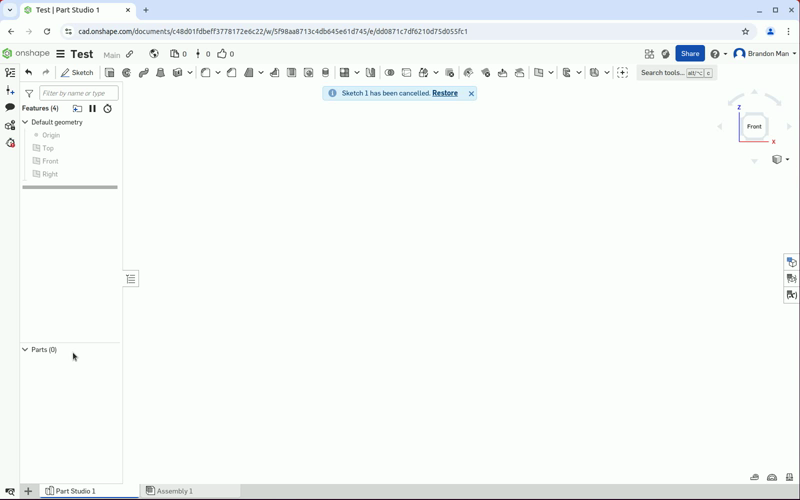
mouse_move(73, 352)
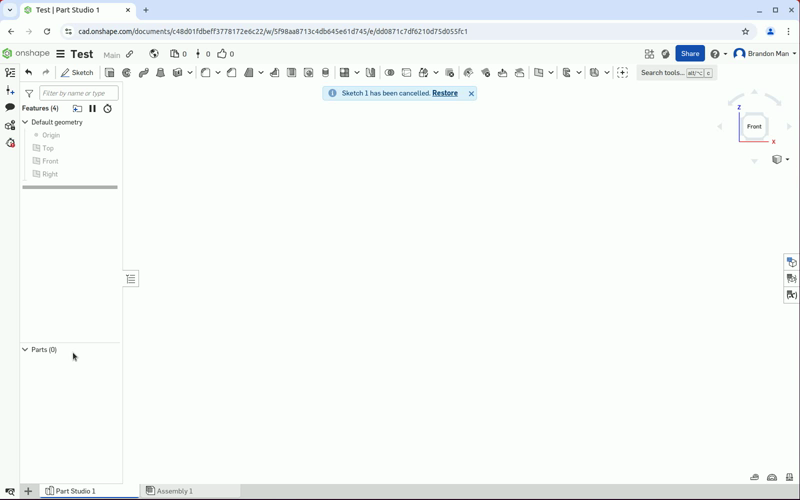
key(shift+y)
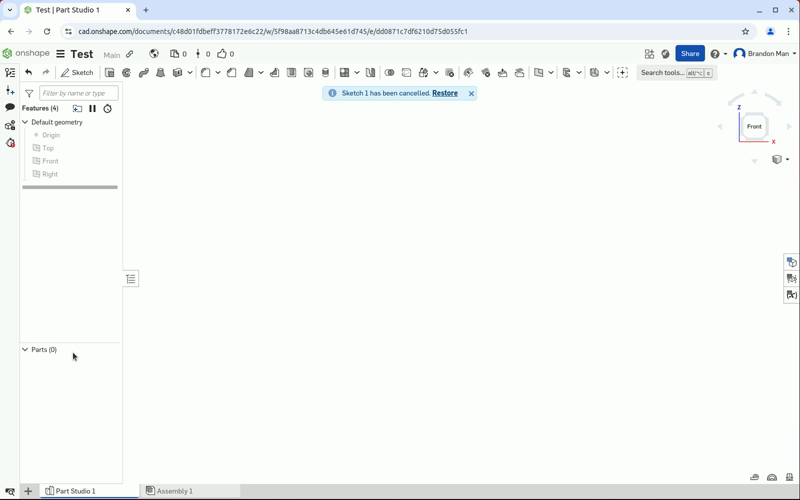
key(shift+s)
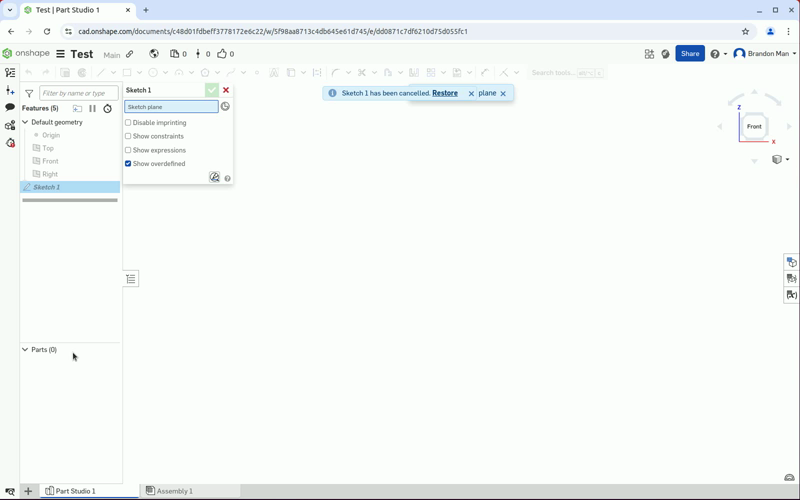
mouse_move(73, 163)
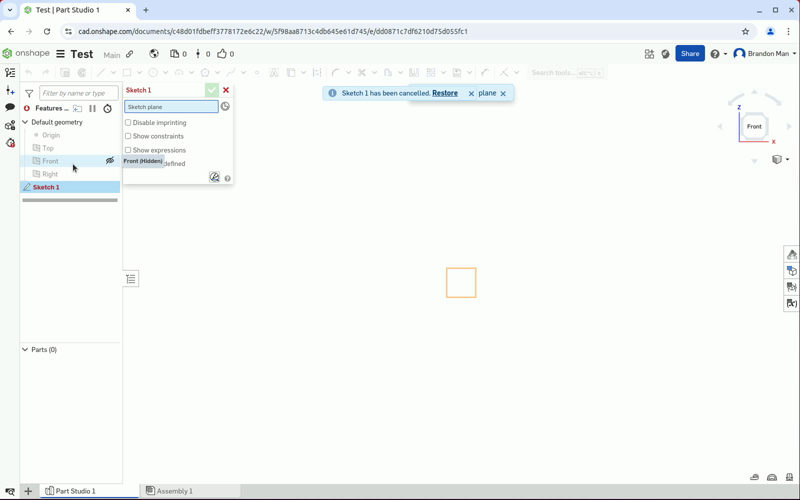
click(73, 163)
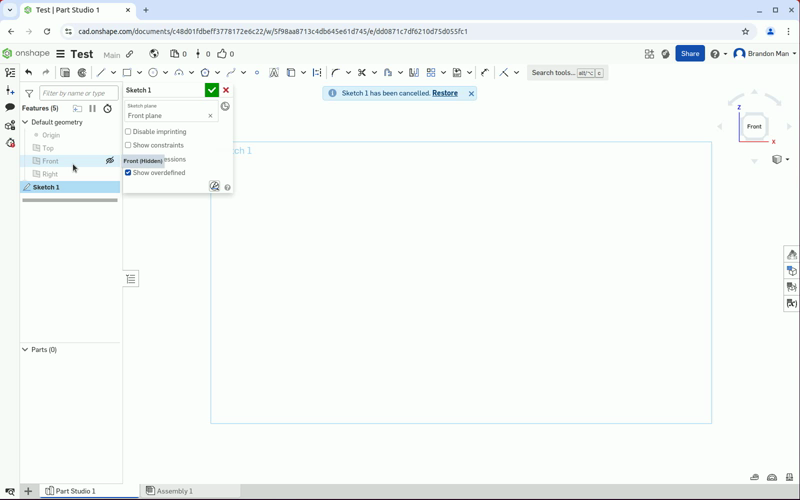
mouse_move(73, 352)
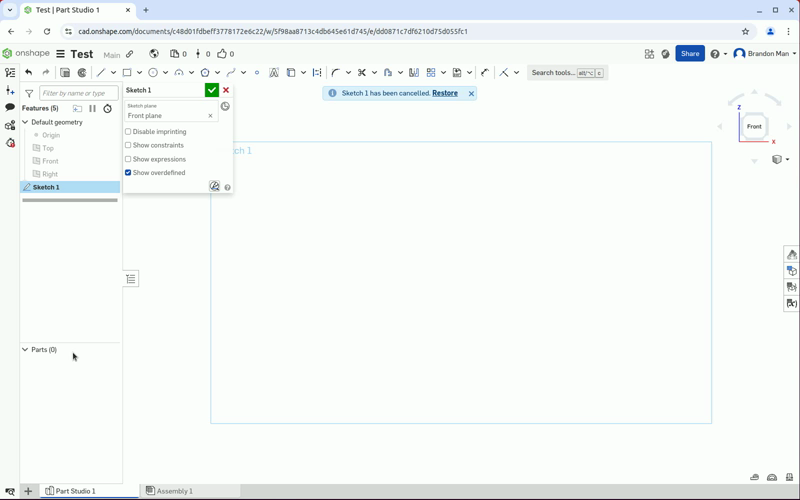
key(y)
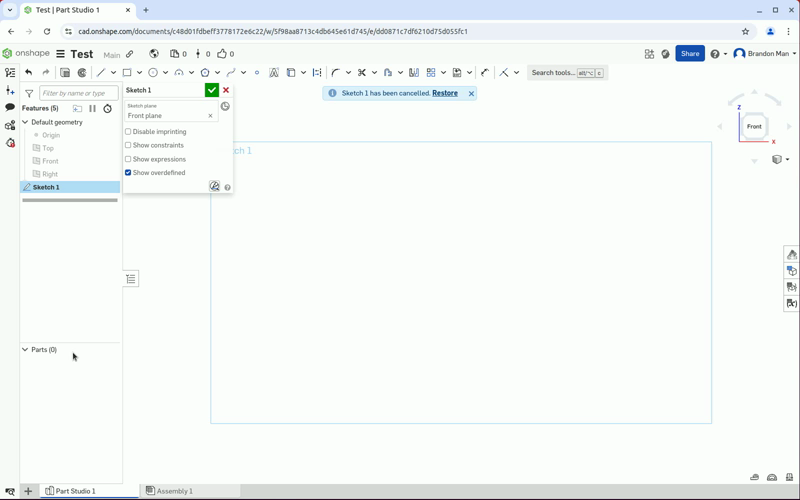
key(l)
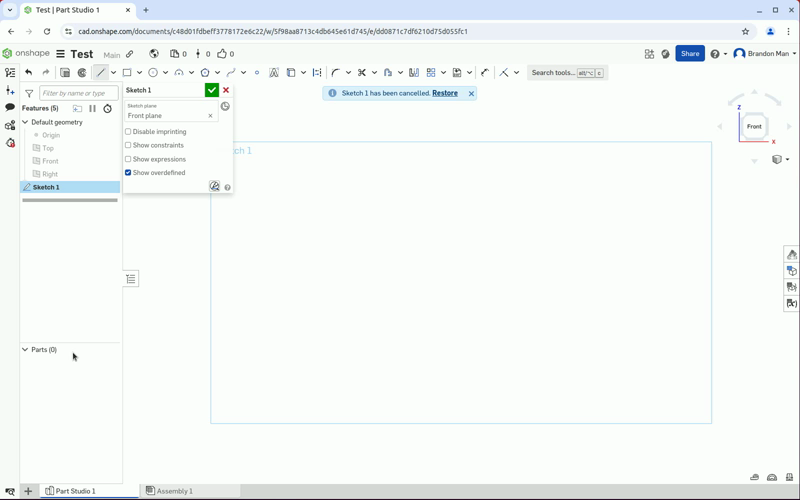
key_down(shift)
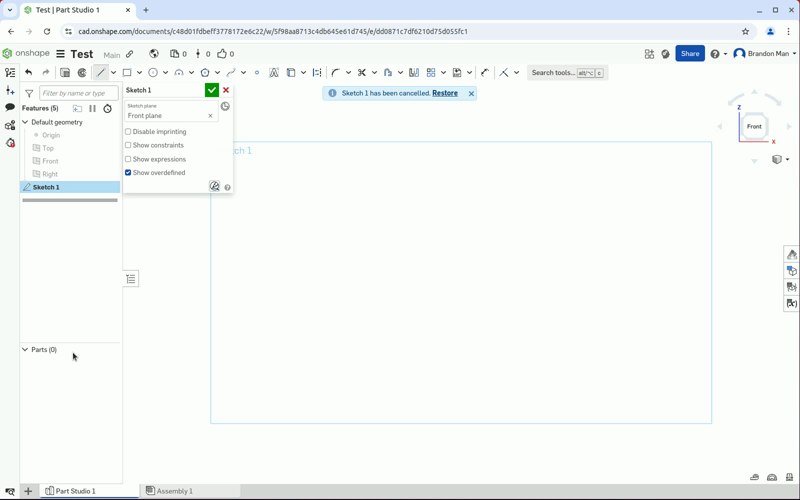
mouse_move(348, 322)
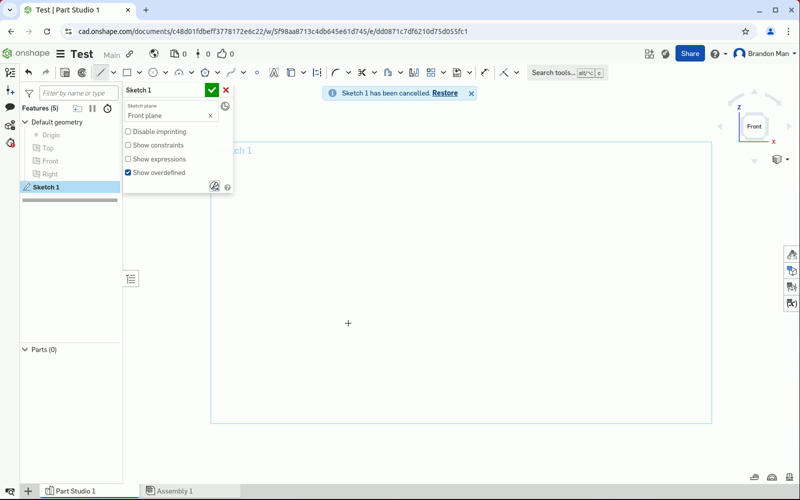
click(348, 322)
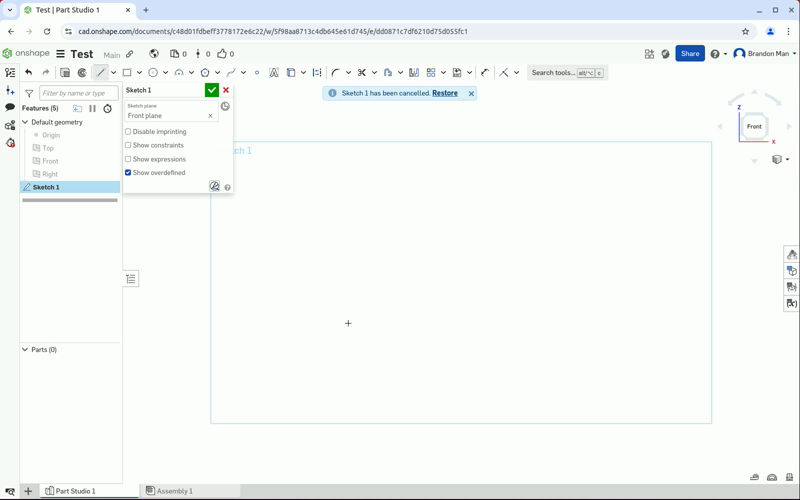
key_up(shift)
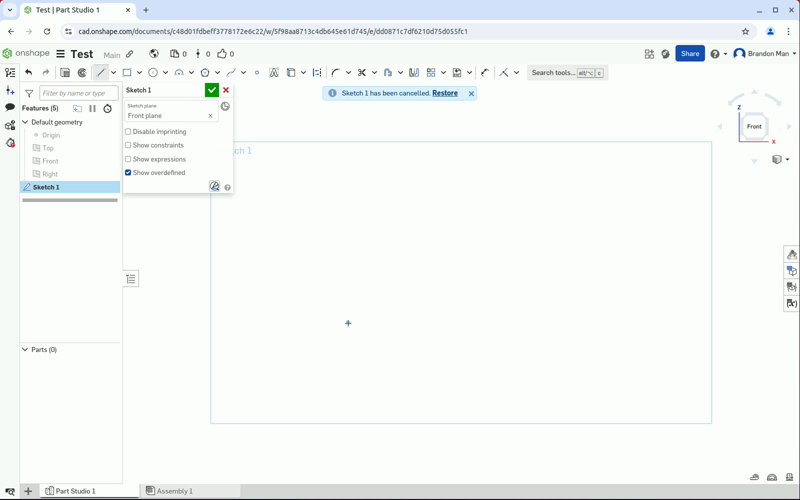
key_down(shift)
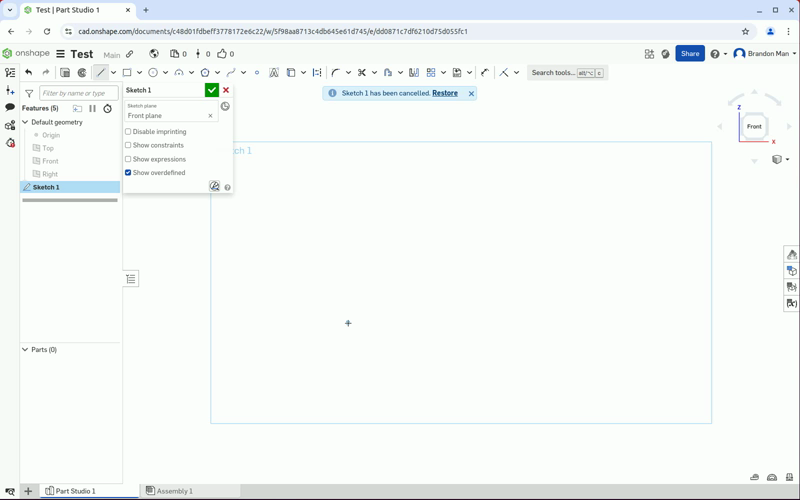
mouse_move(496, 322)
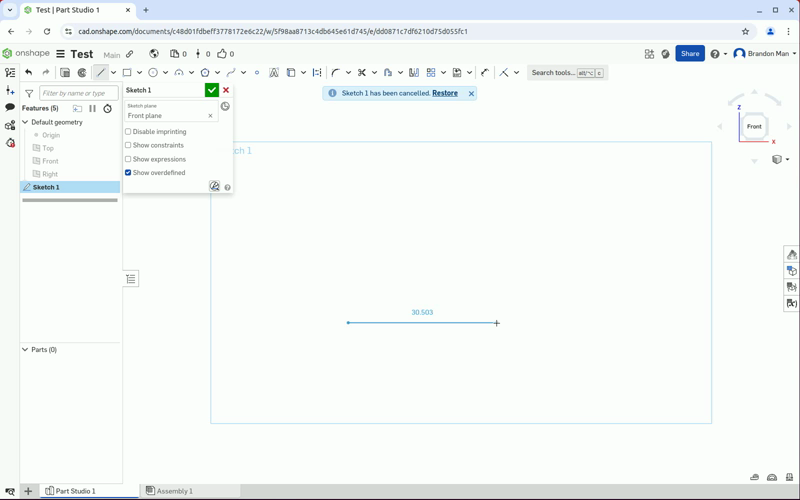
click(496, 322)
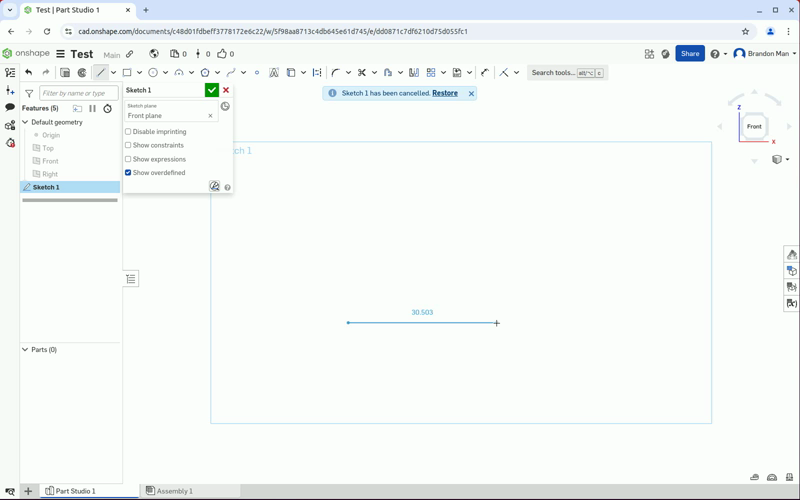
key_up(shift)
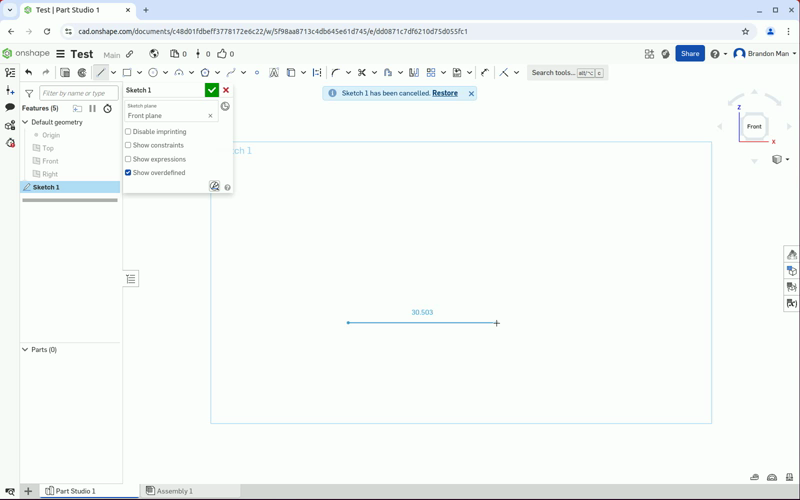
key_down(shift)
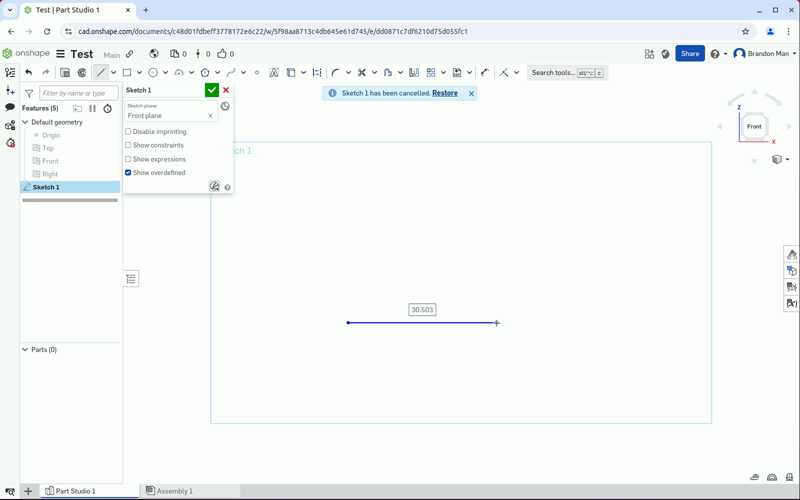
mouse_move(526, 322)
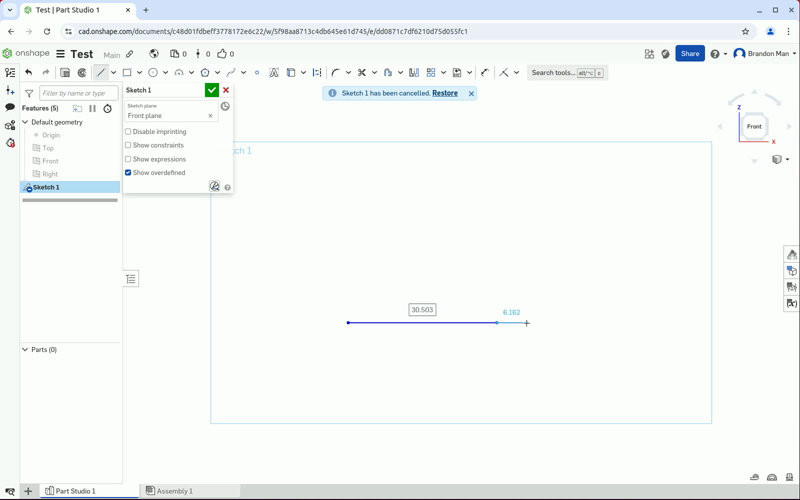
mouse_move(496, 310)
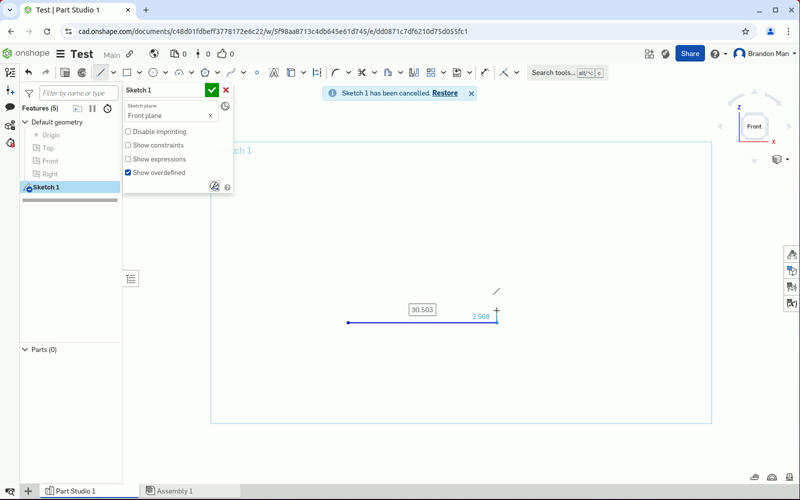
click(496, 310)
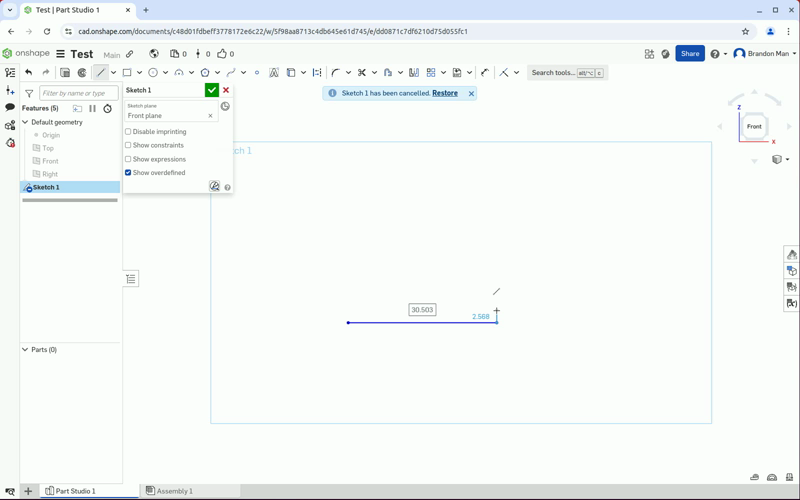
key_up(shift)
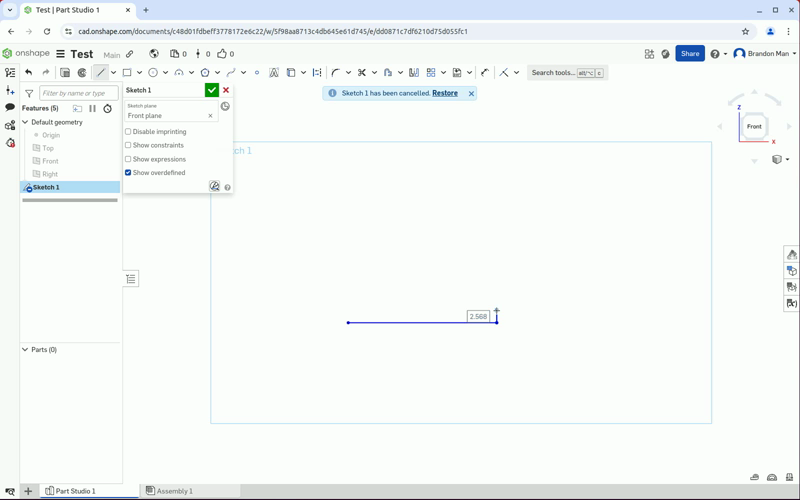
key_down(shift)
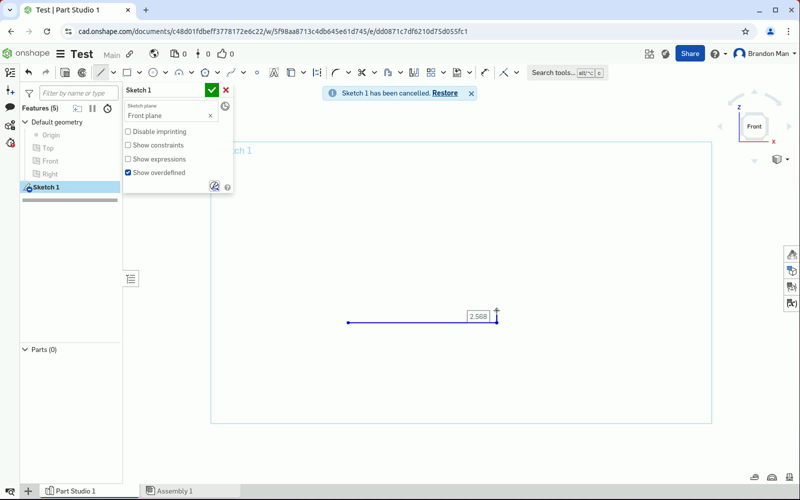
mouse_move(526, 310)
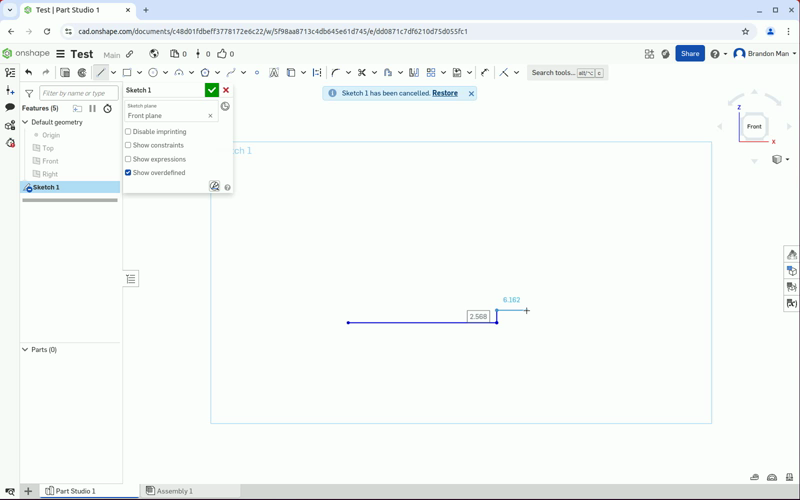
mouse_move(465, 310)
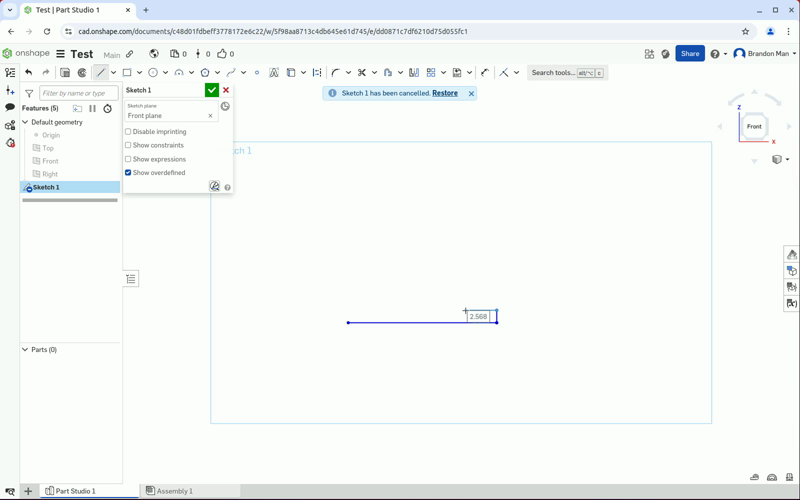
click(465, 310)
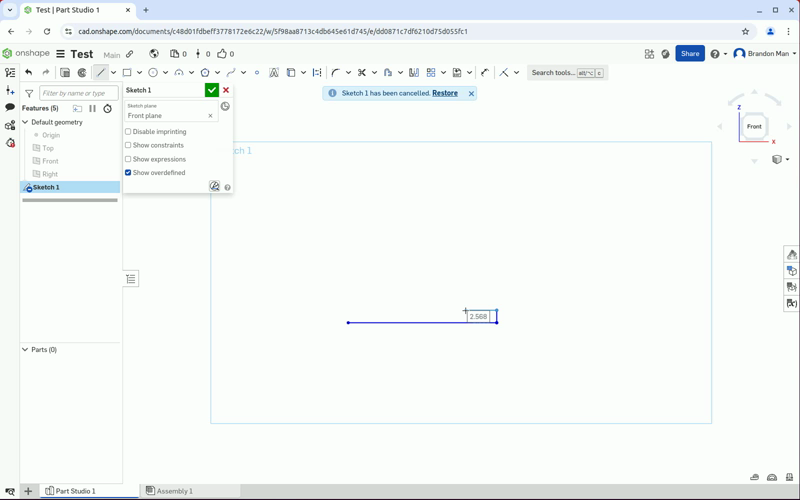
key_up(shift)
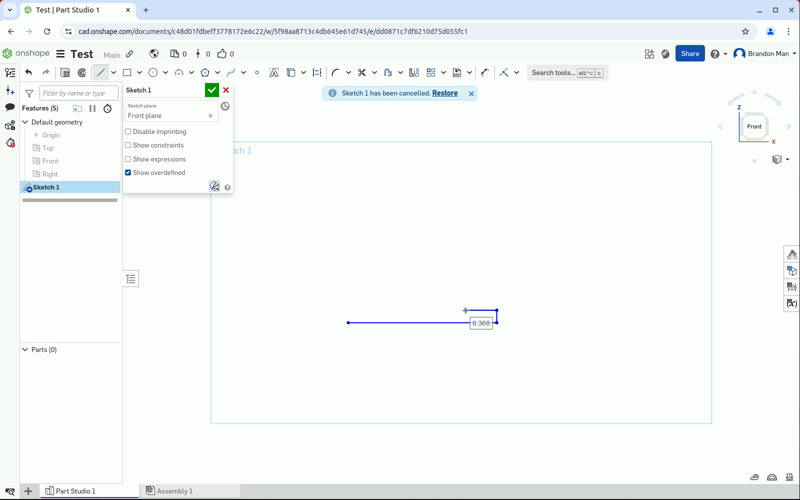
key_down(shift)
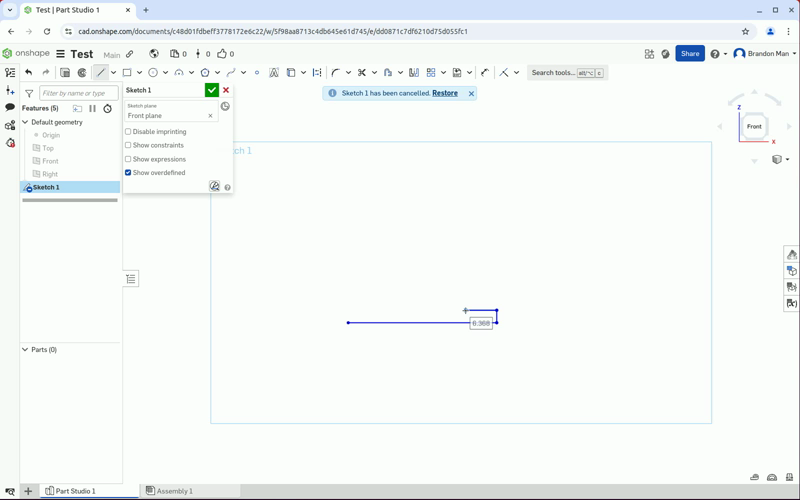
mouse_move(495, 310)
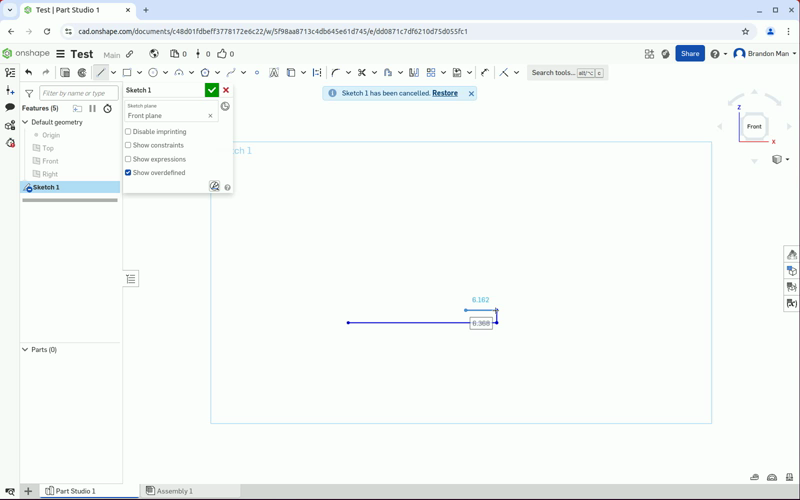
mouse_move(465, 279)
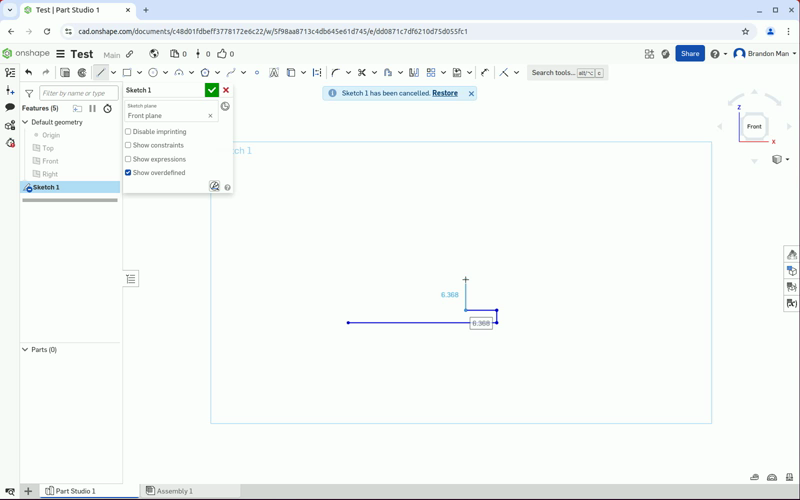
click(465, 279)
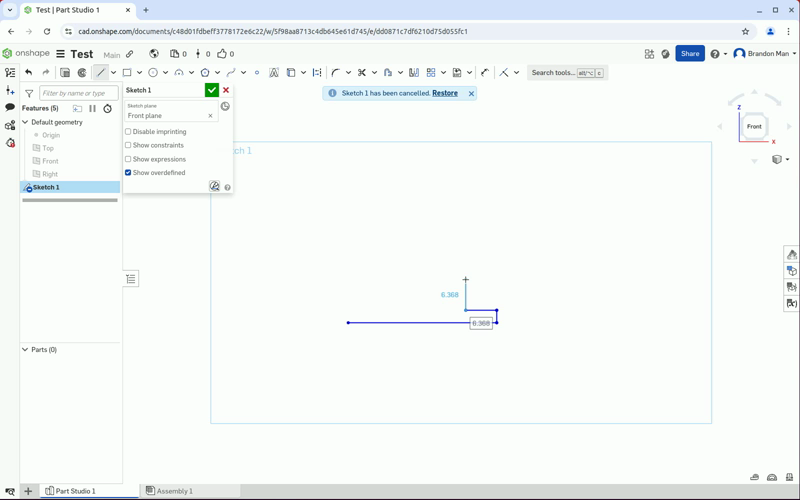
key_up(shift)
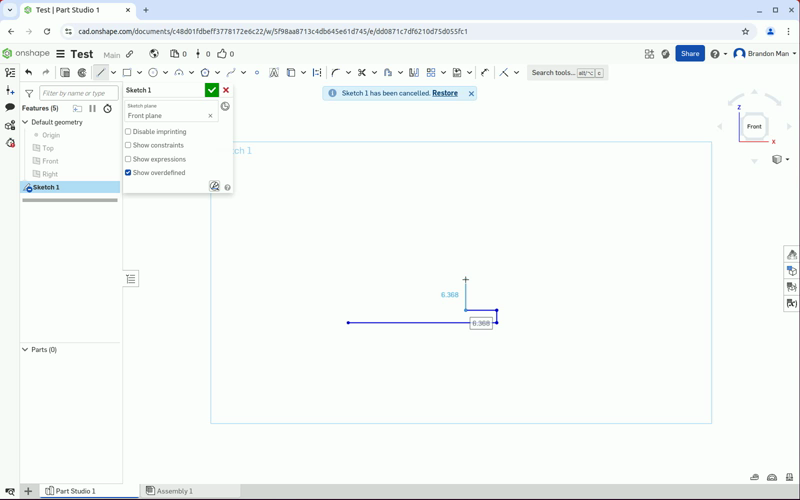
key_down(shift)
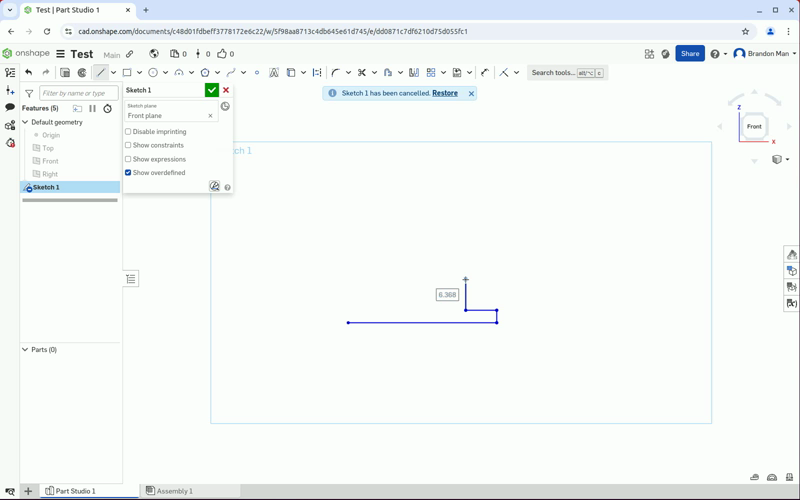
mouse_move(495, 279)
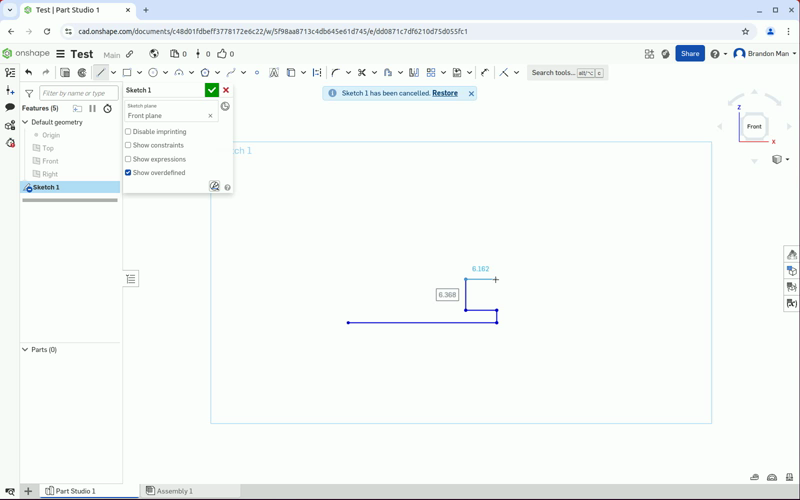
mouse_move(453, 279)
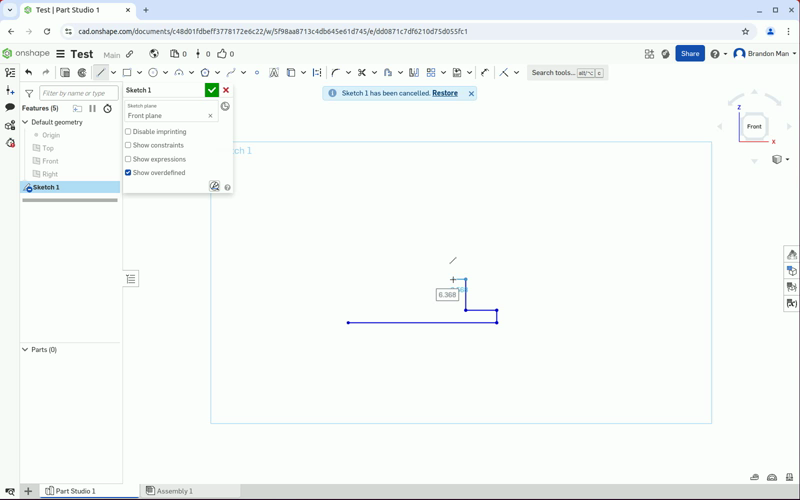
click(453, 279)
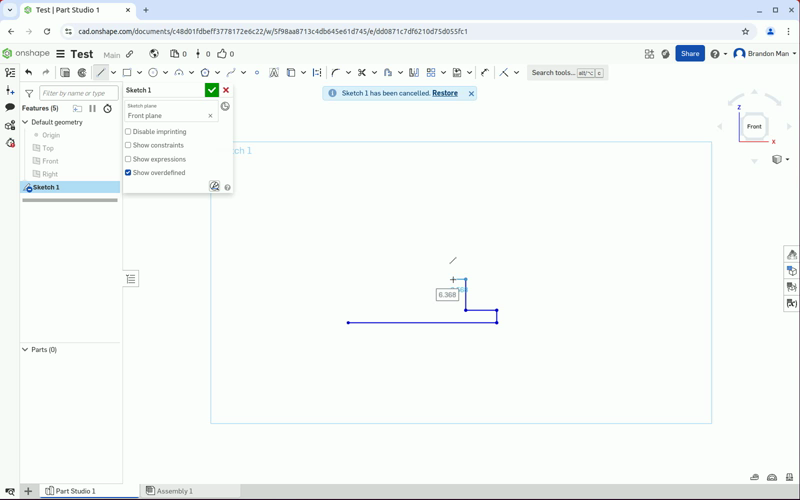
key_up(shift)
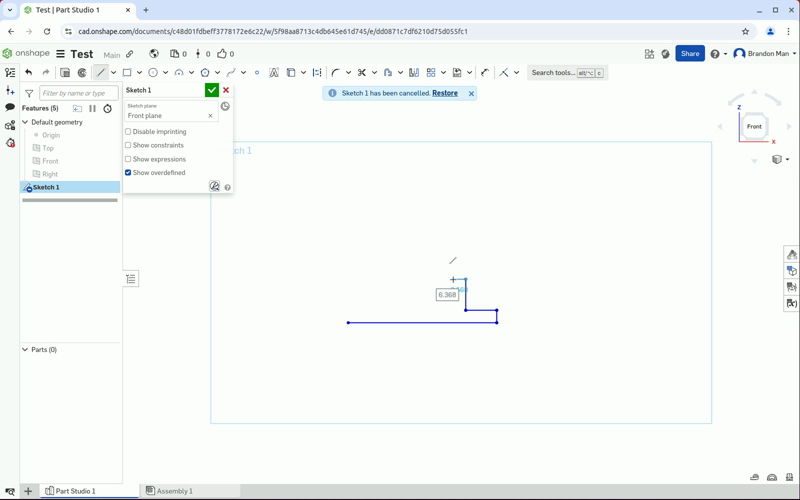
key(esc)
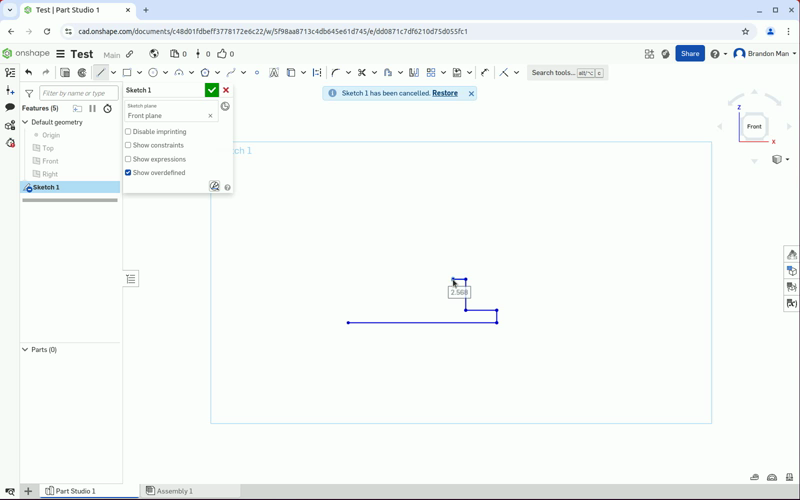
key(a)
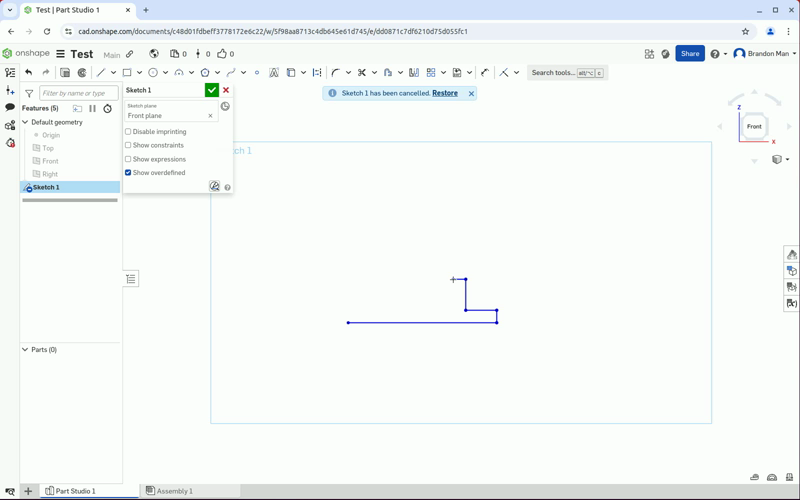
mouse_move(453, 279)
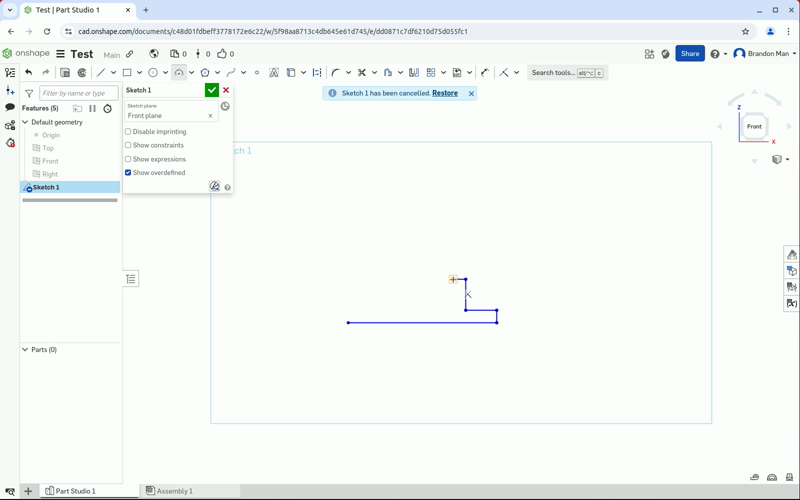
click(453, 279)
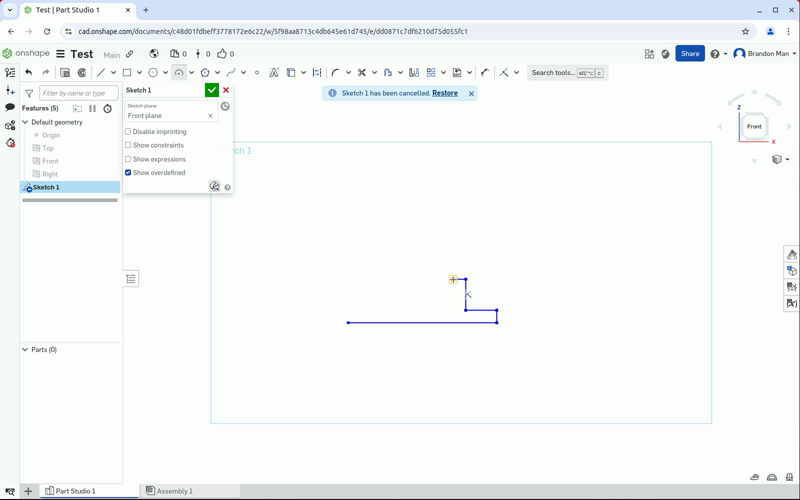
key_down(shift)
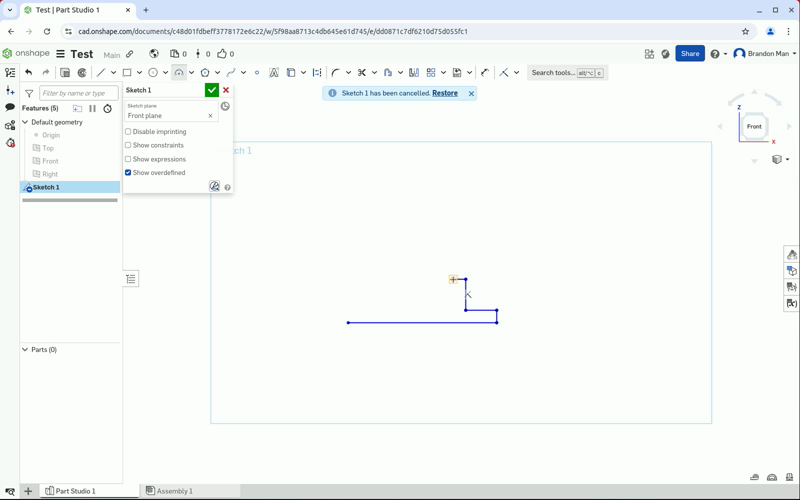
mouse_move(392, 282)
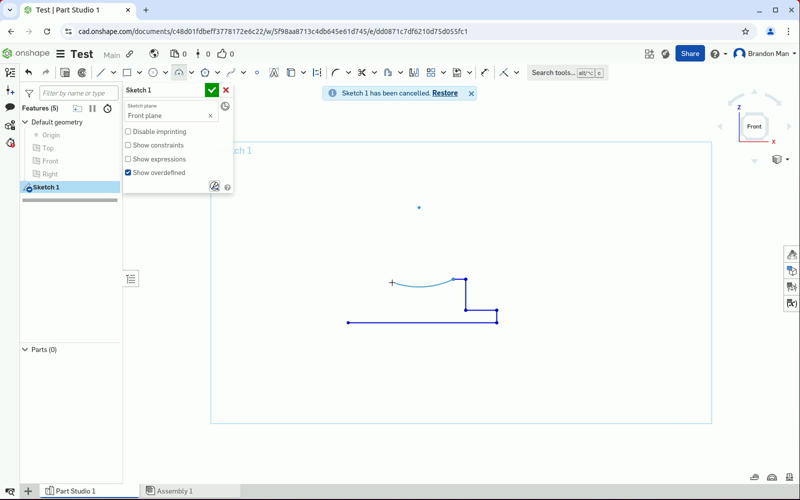
click(392, 282)
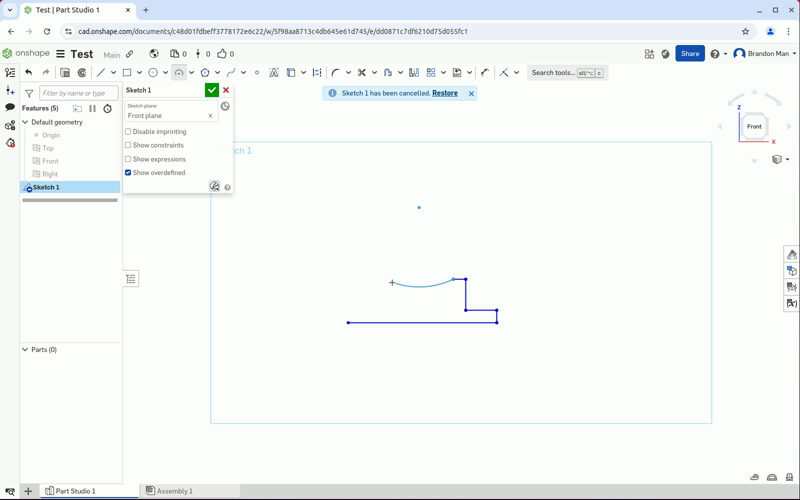
mouse_move(424, 311)
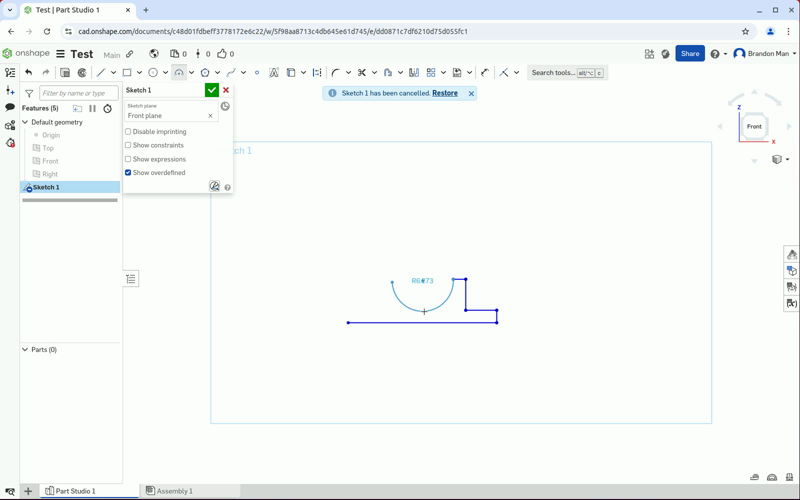
click(424, 311)
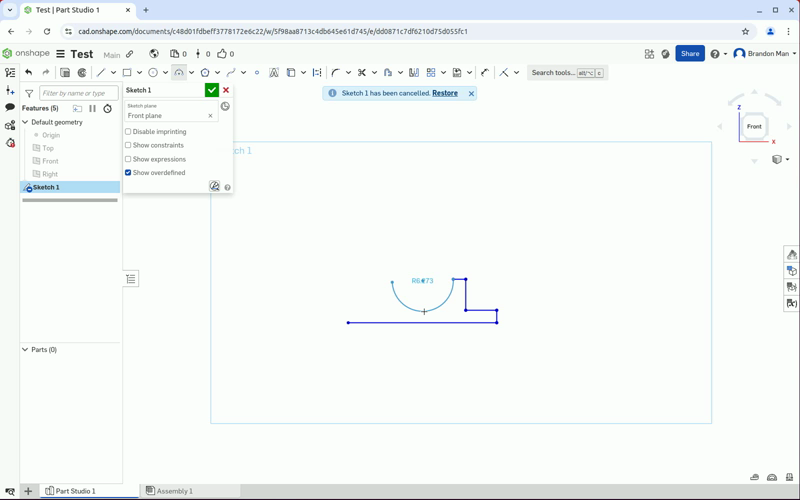
key_up(shift)
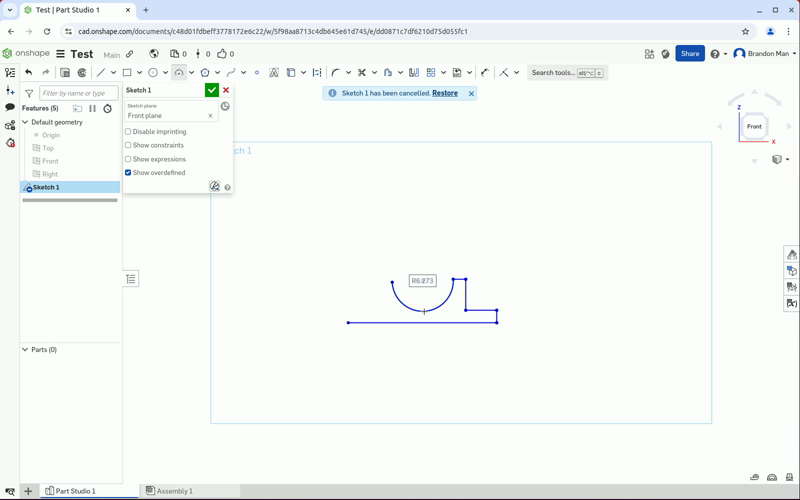
key(esc)
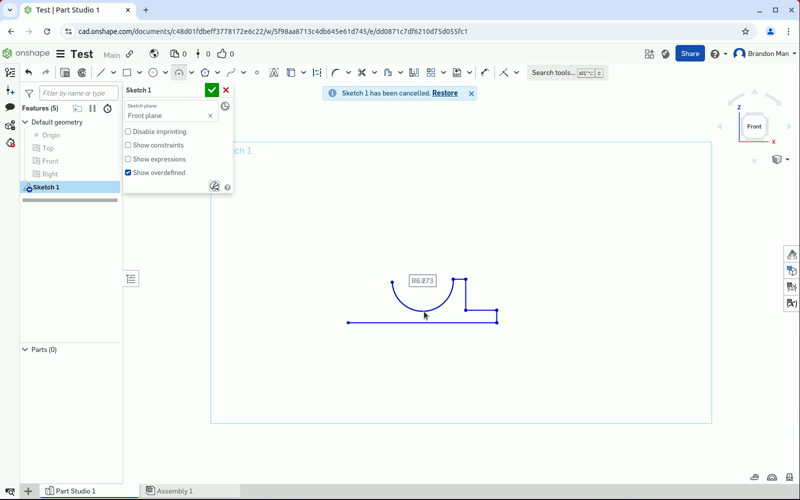
key(l)
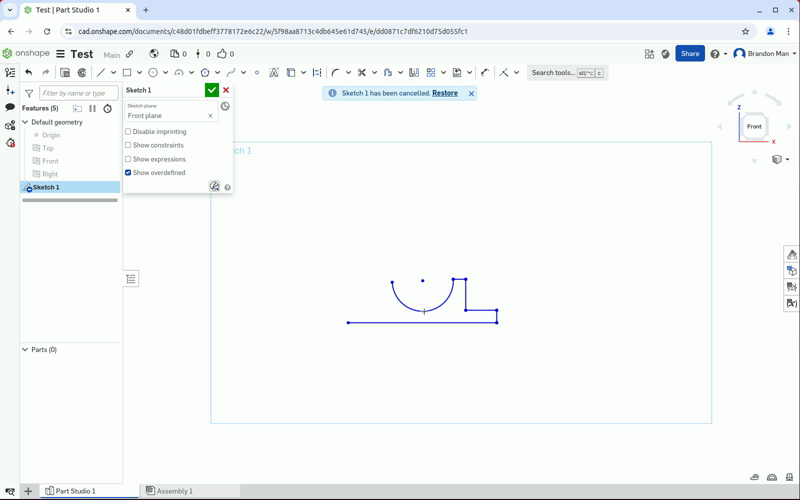
mouse_move(392, 282)
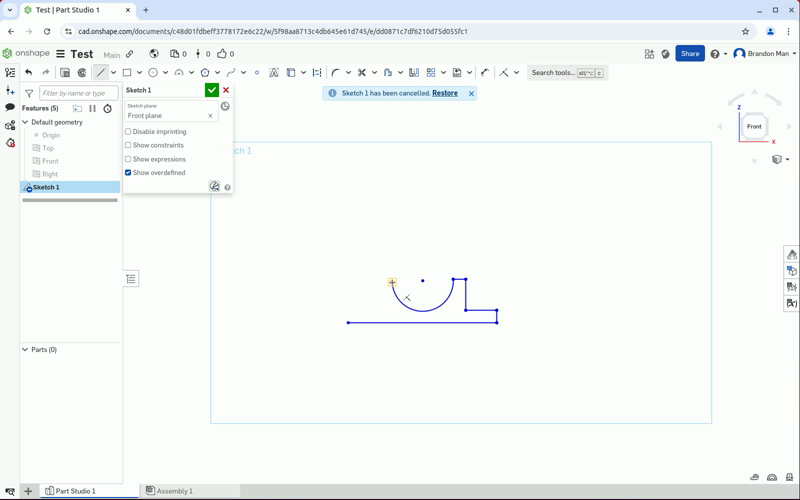
click(392, 282)
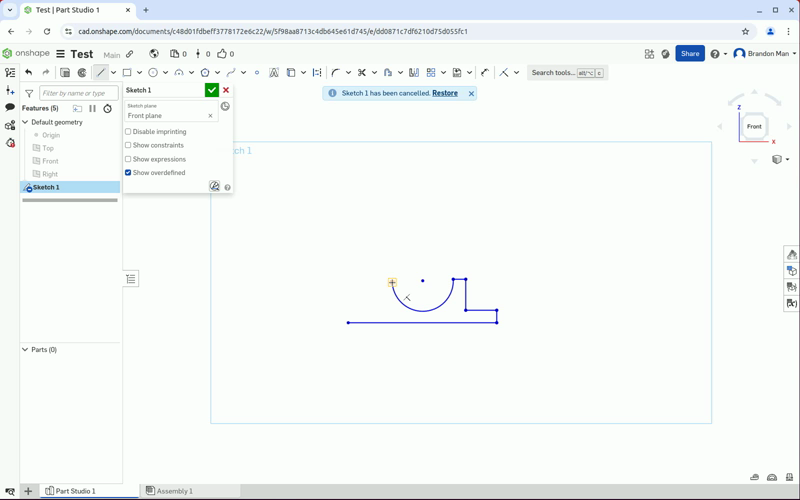
key_down(shift)
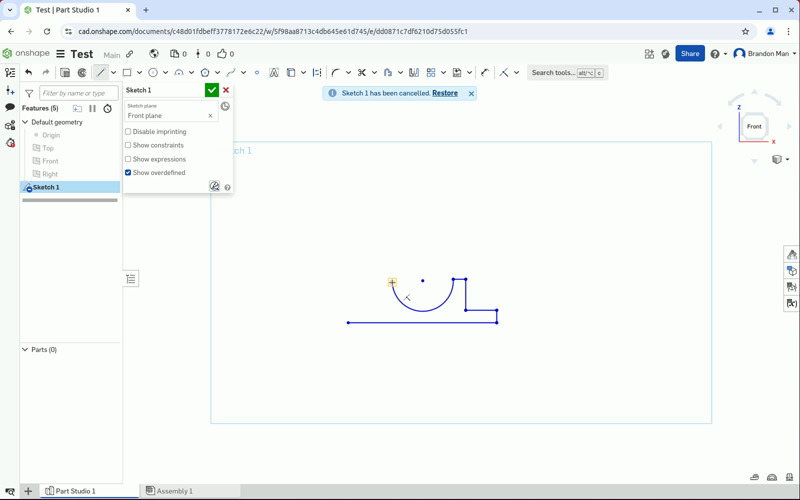
mouse_move(422, 282)
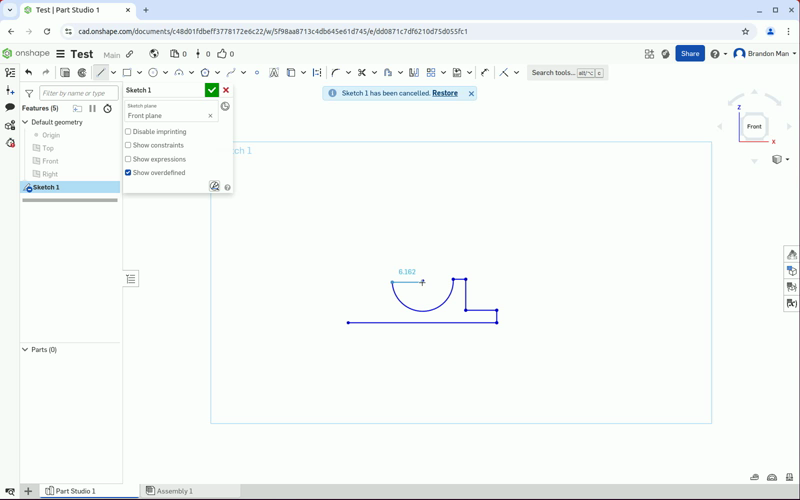
mouse_move(379, 282)
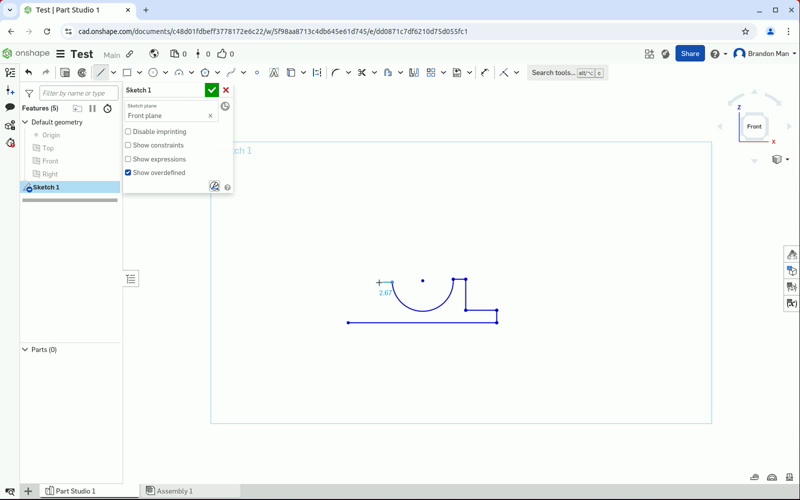
click(379, 282)
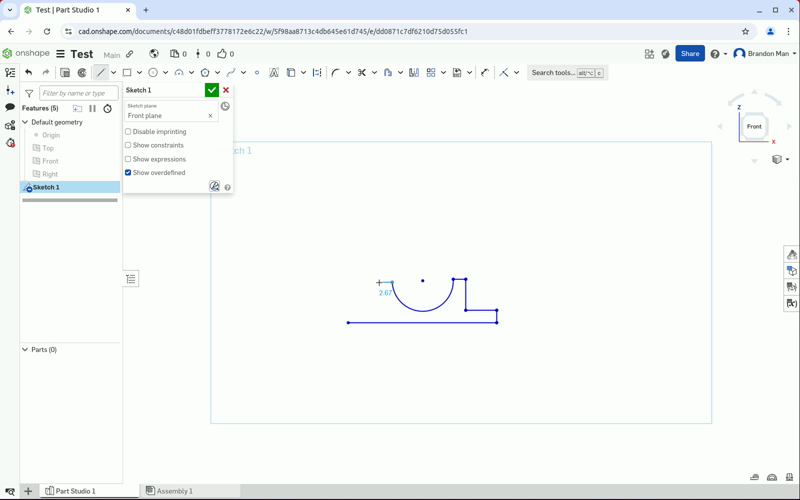
key_up(shift)
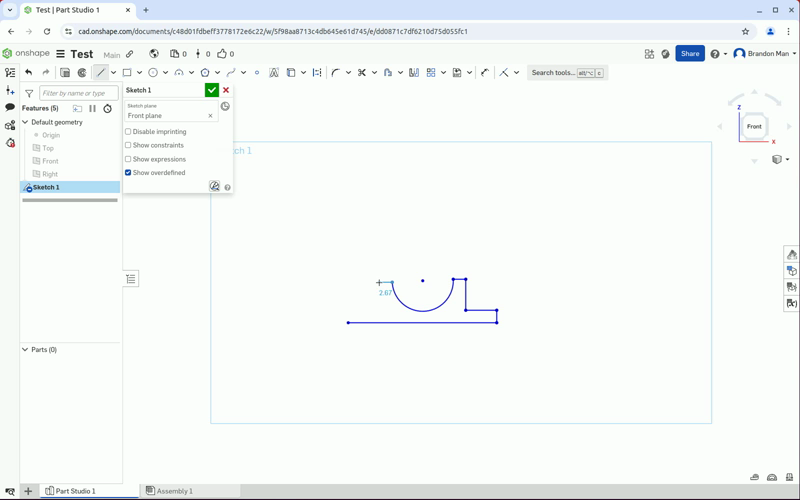
key_down(shift)
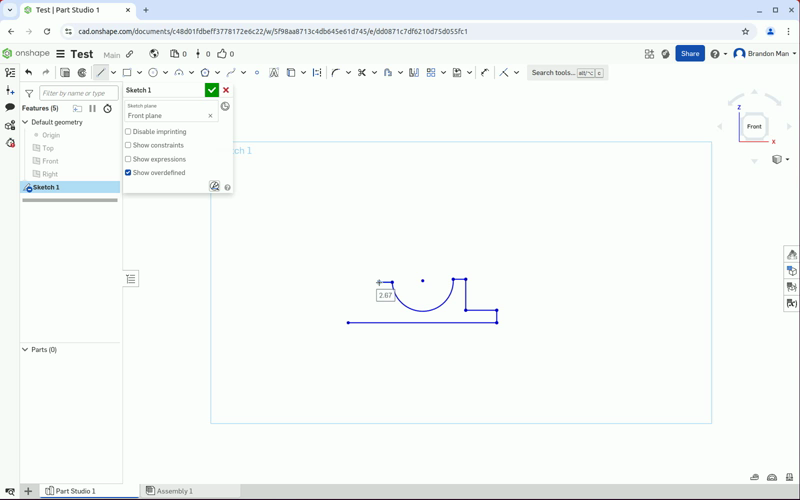
mouse_move(409, 282)
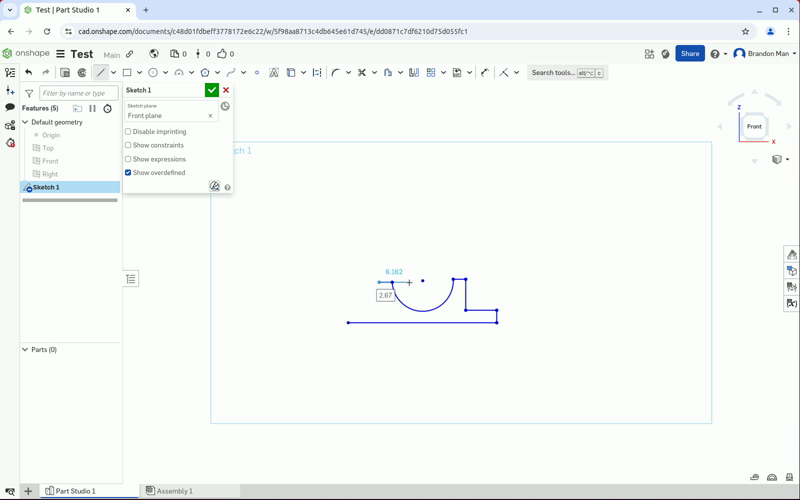
mouse_move(379, 312)
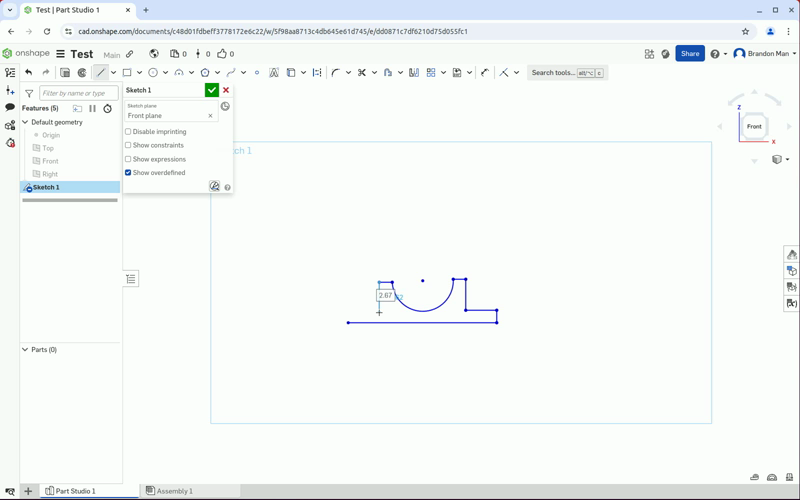
click(379, 312)
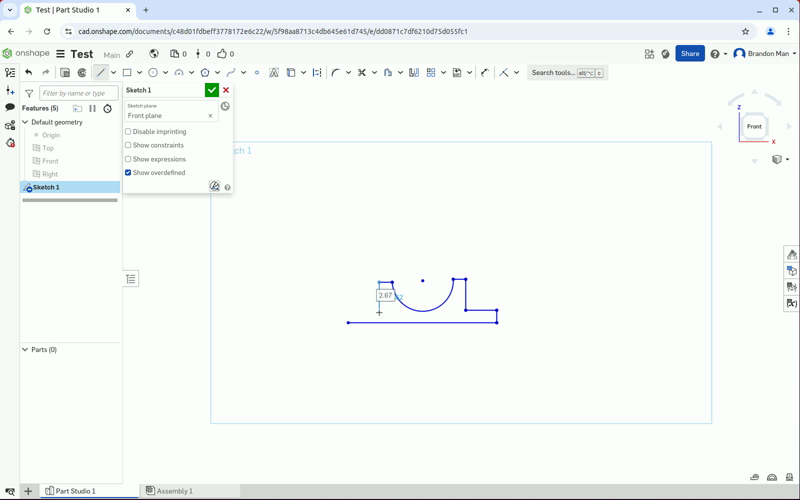
key_up(shift)
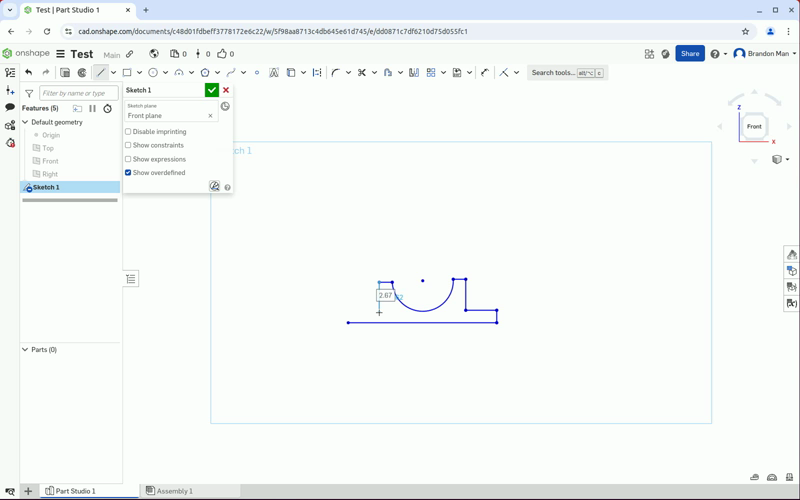
key_down(shift)
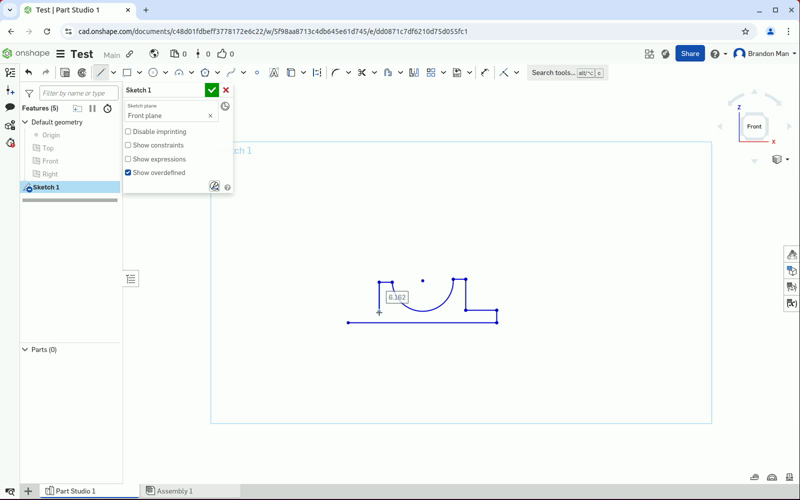
mouse_move(409, 312)
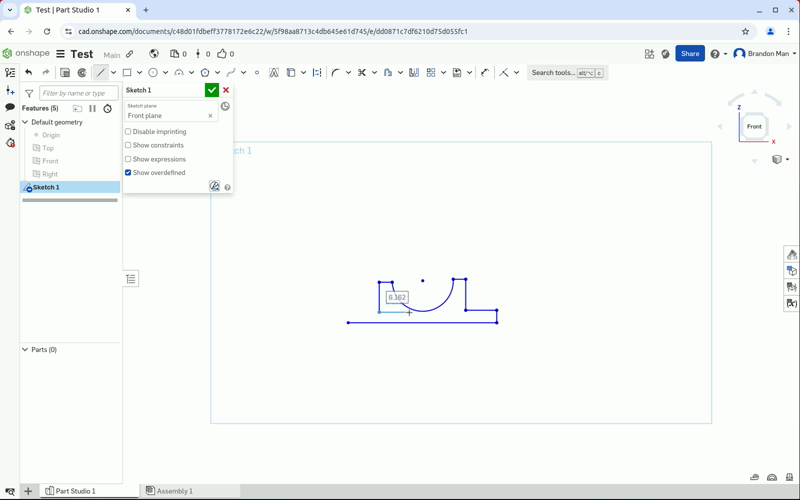
mouse_move(348, 312)
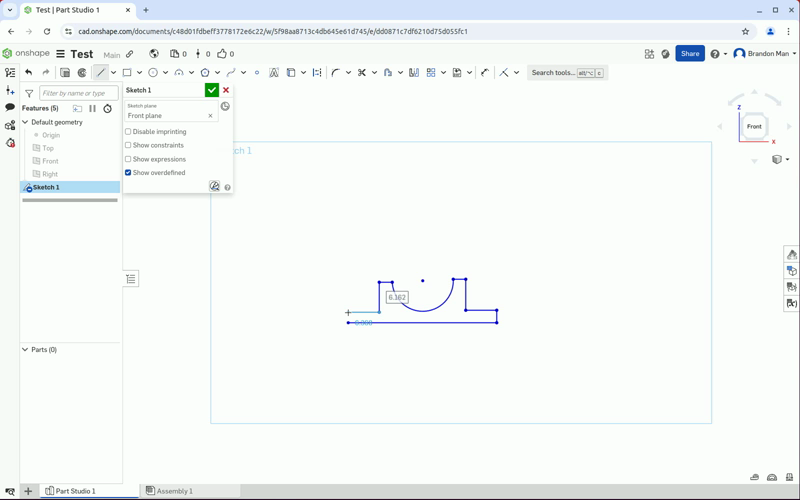
click(348, 312)
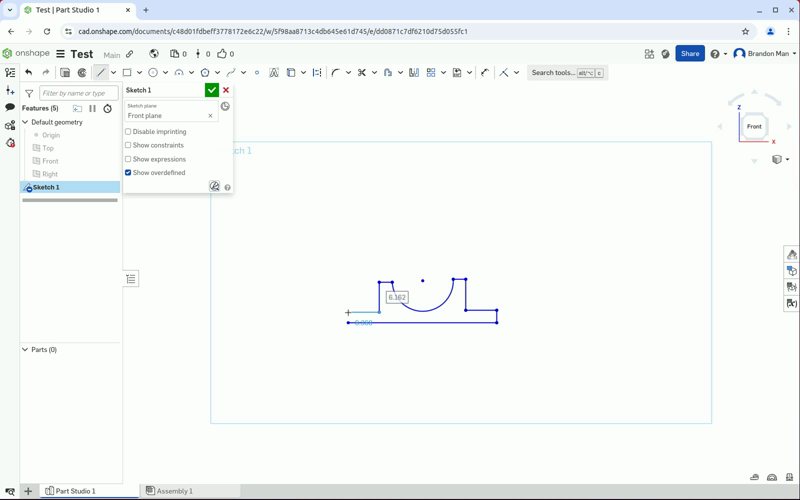
key_up(shift)
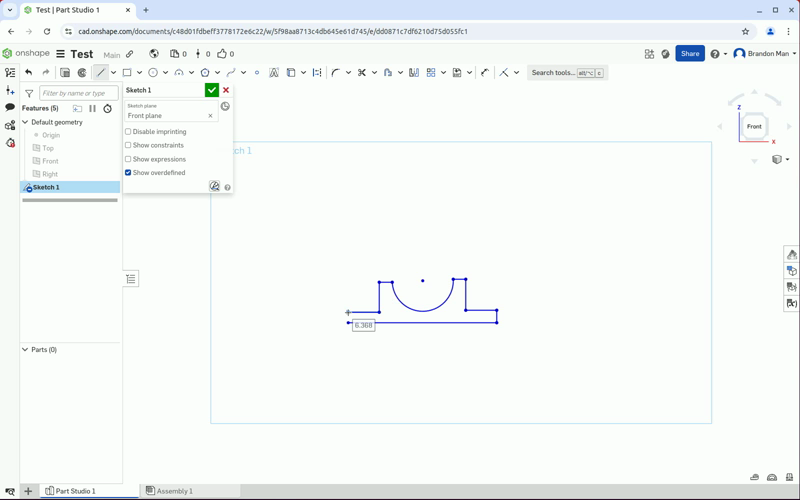
mouse_move(378, 312)
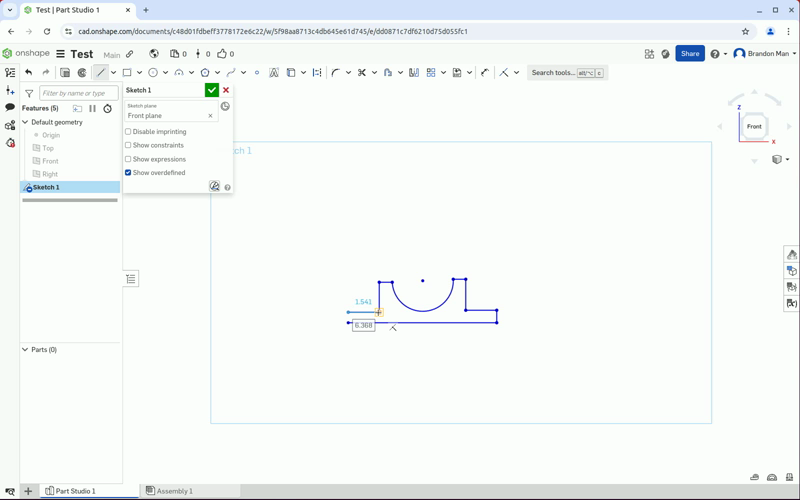
key_down(shift)
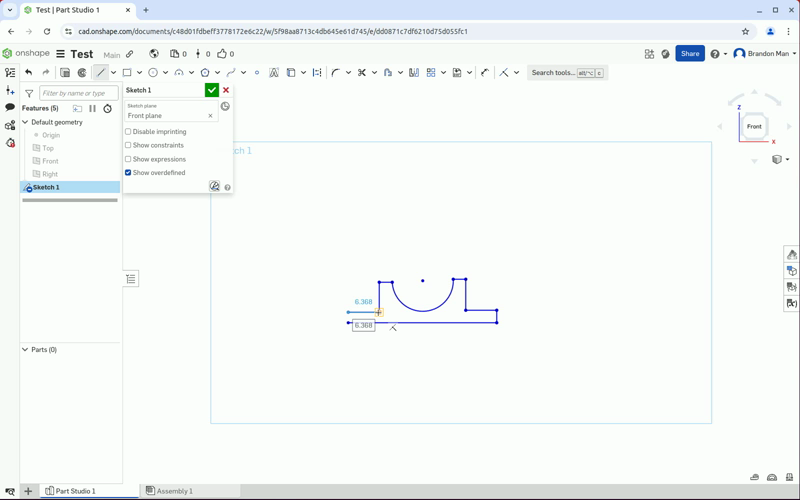
mouse_move(348, 322)
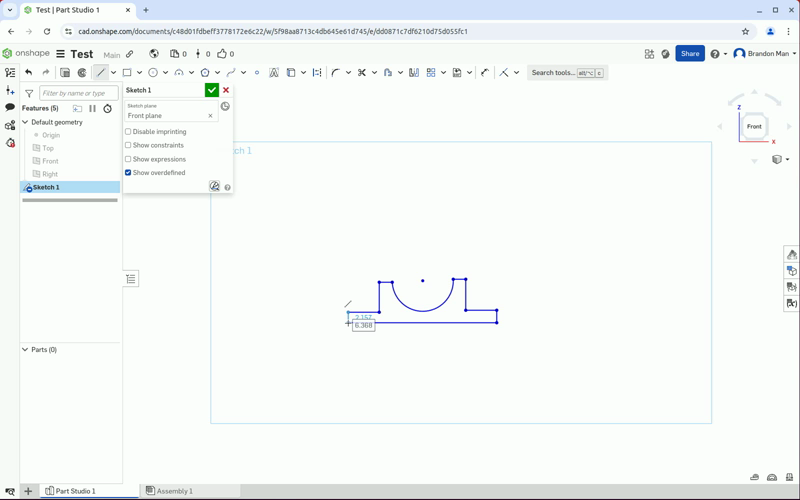
key_up(shift)
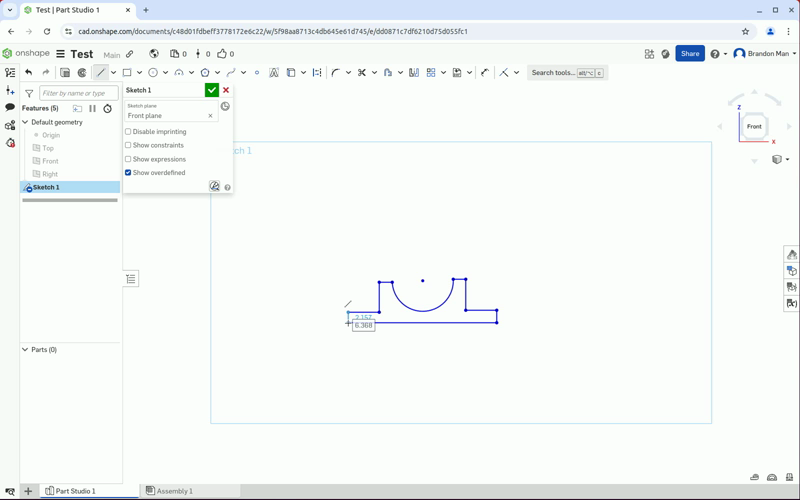
click(348, 322)
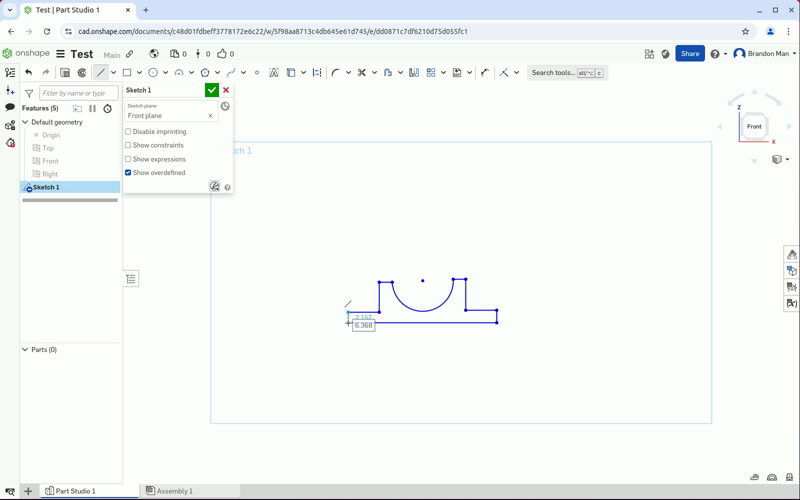
key(esc)
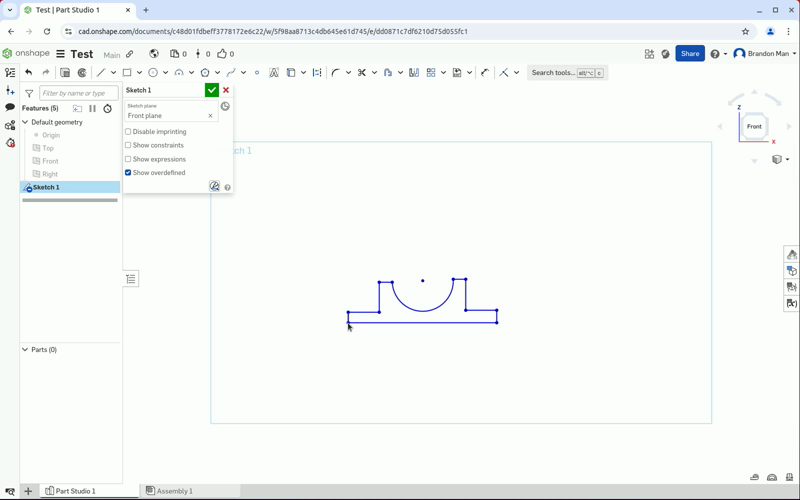
mouse_move(462, 292)
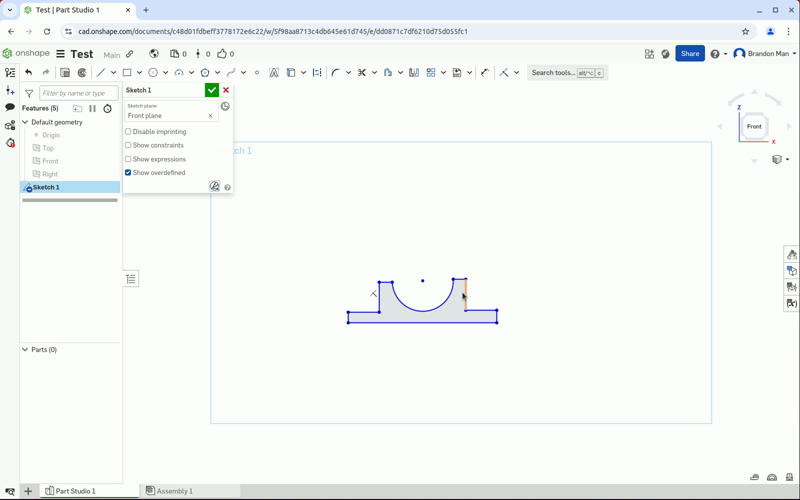
click(462, 292)
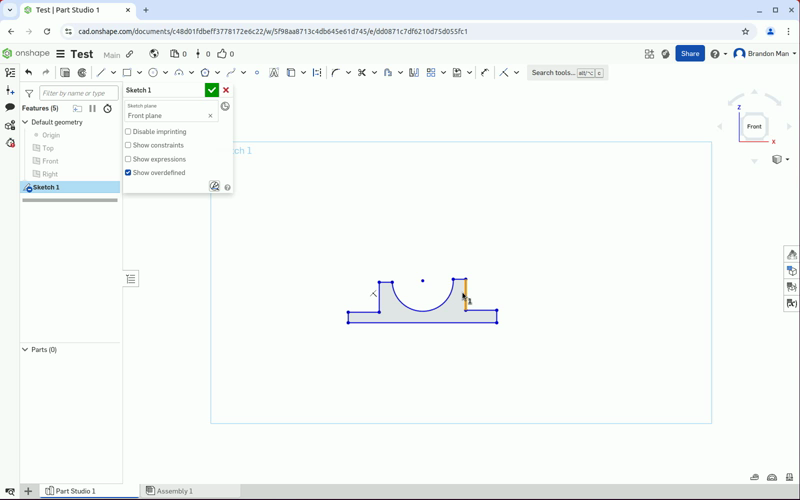
mouse_move(73, 352)
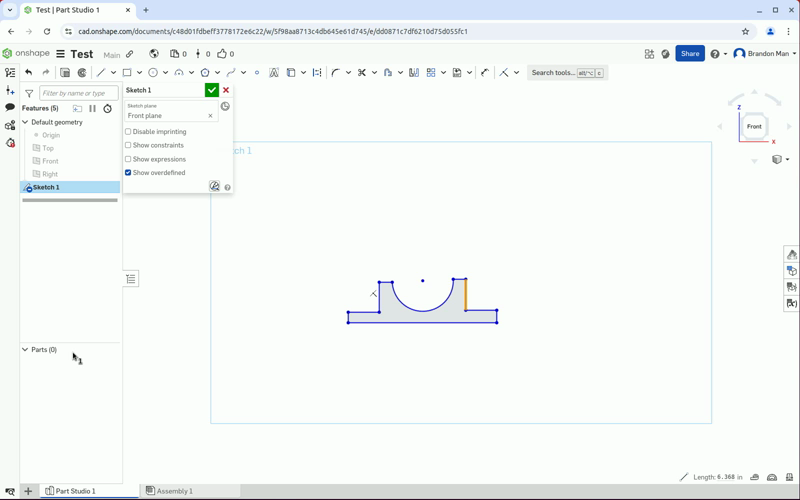
key(shift+y)
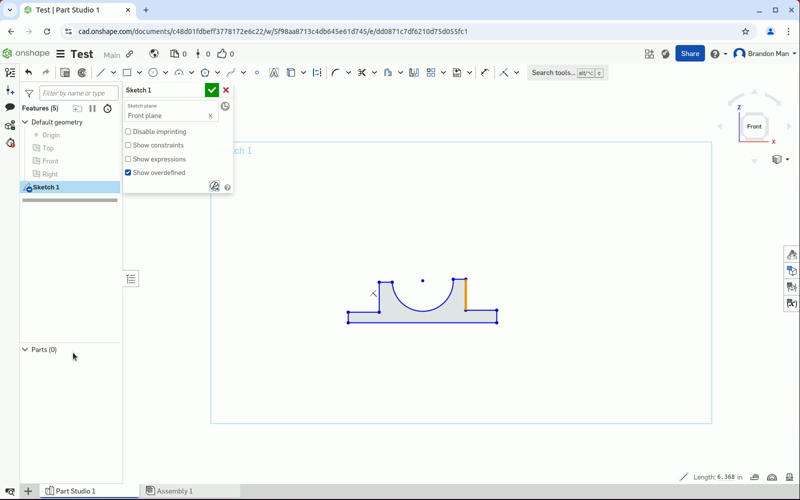
key(shift+e)
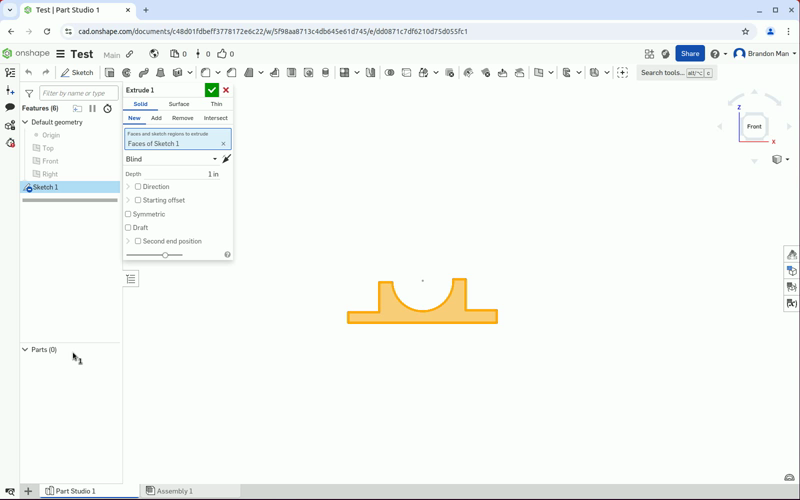
mouse_move(143, 106)
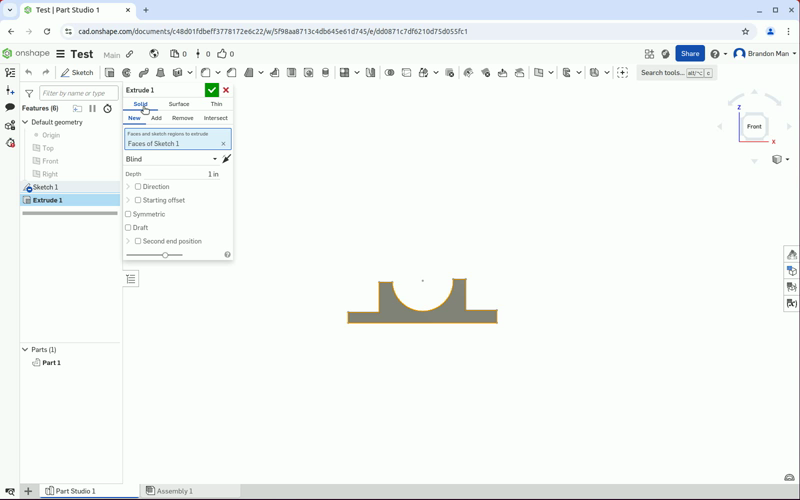
click(143, 106)
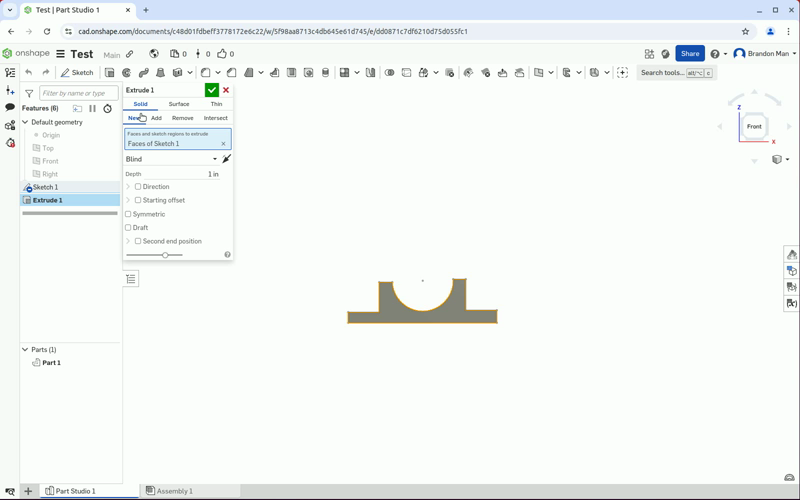
mouse_move(137, 120)
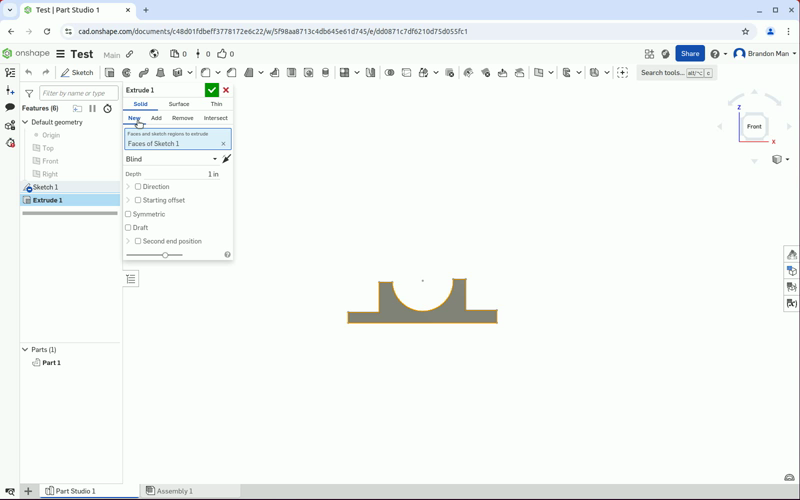
click(137, 120)
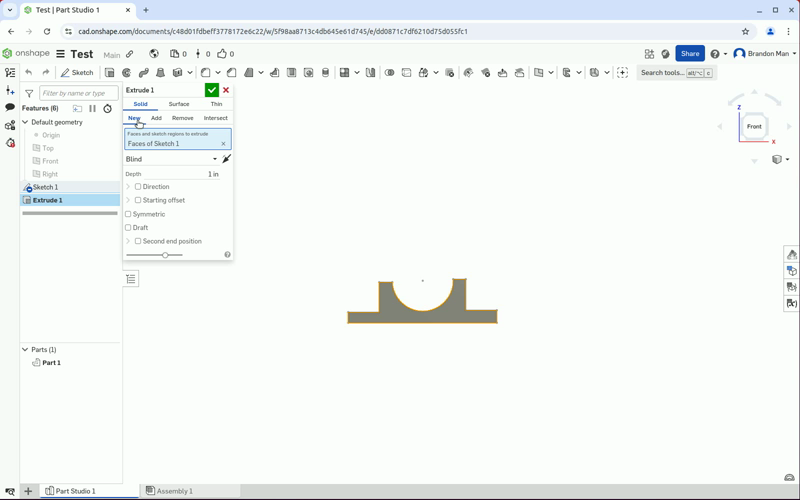
key(tab, 4)
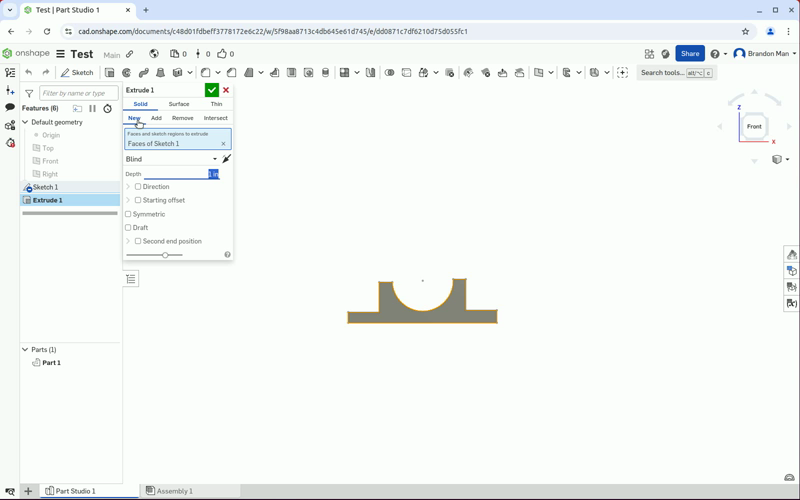
text(11.554)
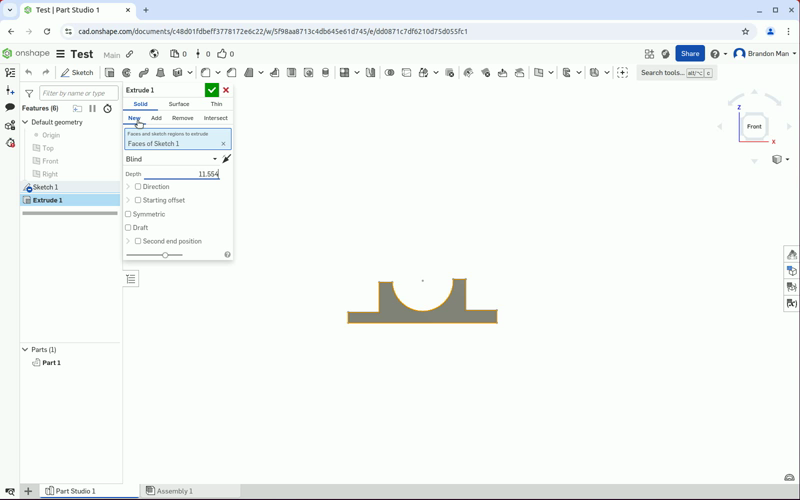
key(enter)
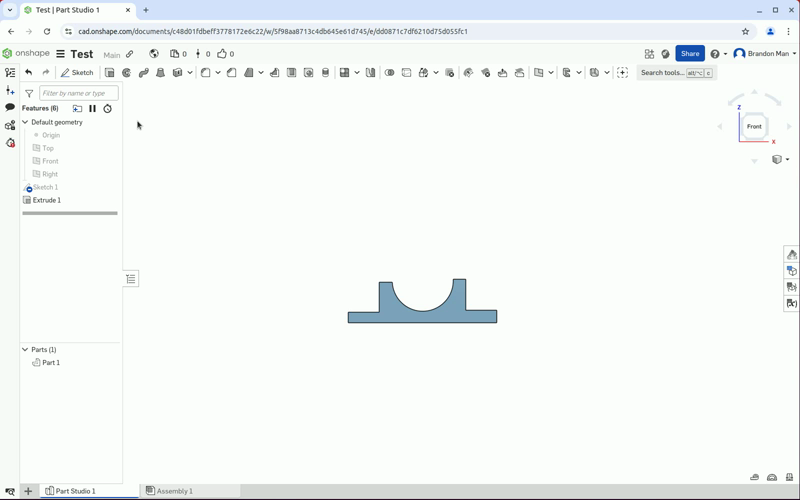
key(shift+h)
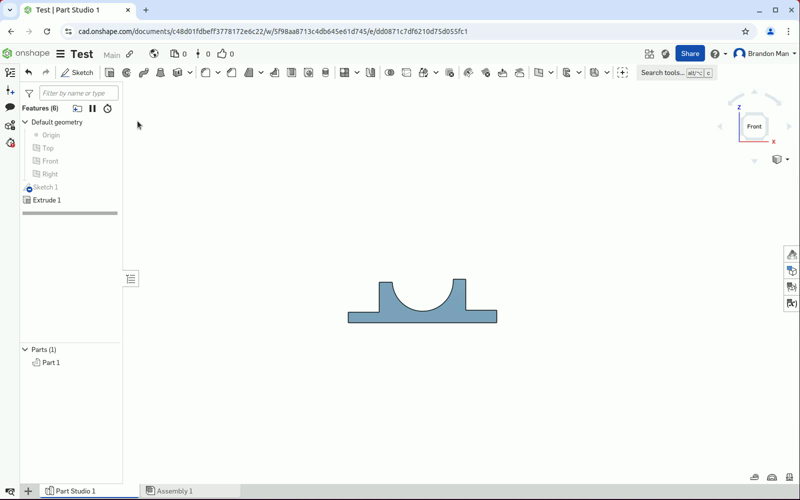
key(shift+h)
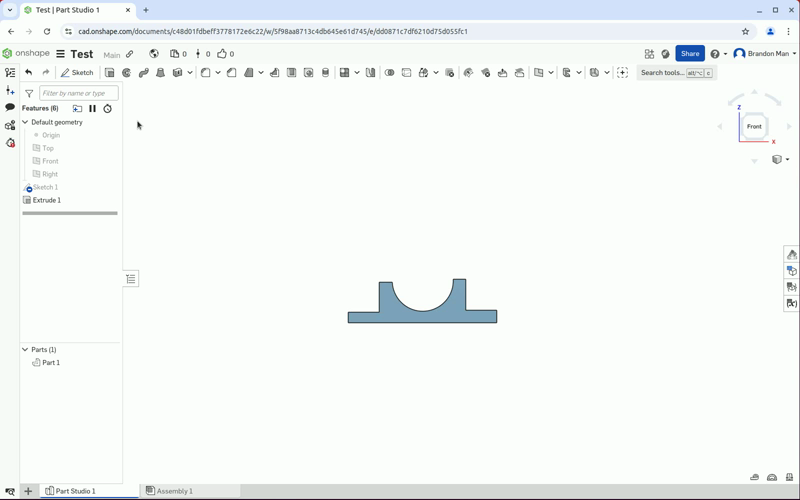
mouse_move(73, 189)
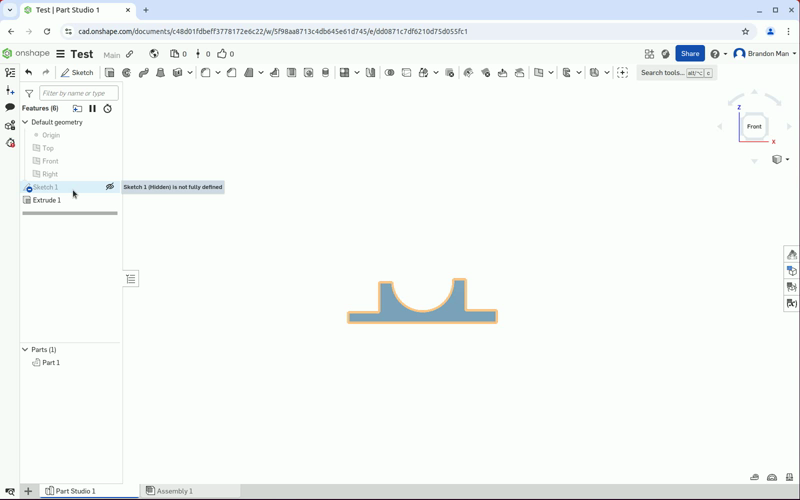
click(73, 189)
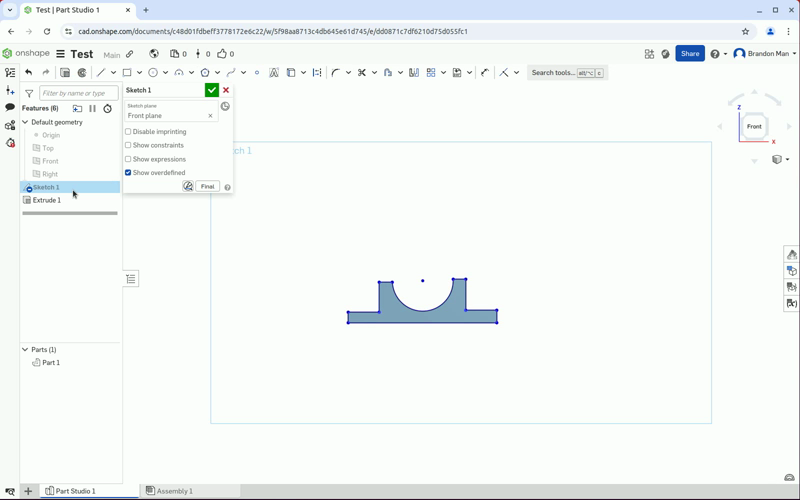
mouse_move(229, 92)
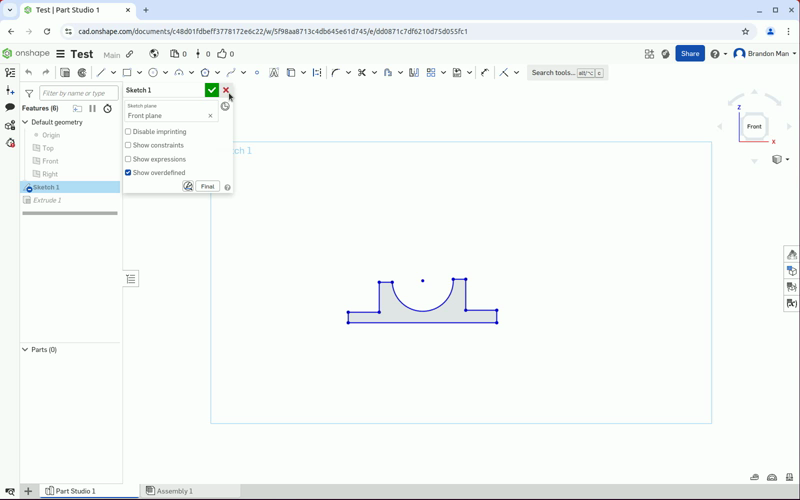
click(229, 92)
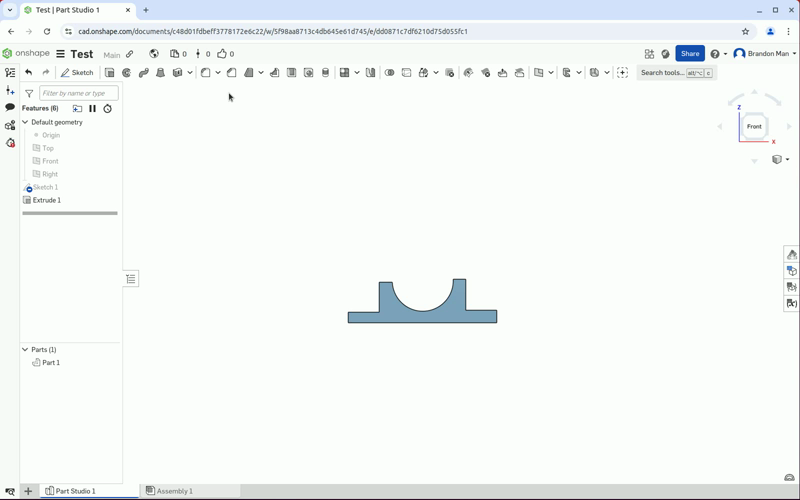
mouse_move(73, 352)
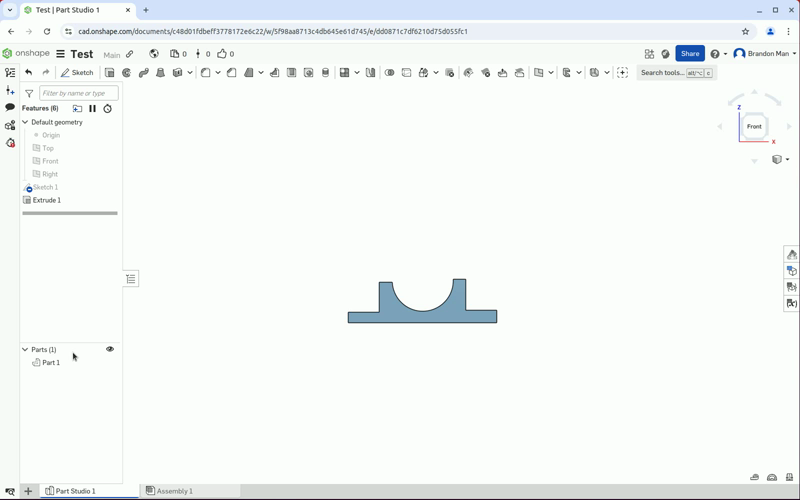
key(y)
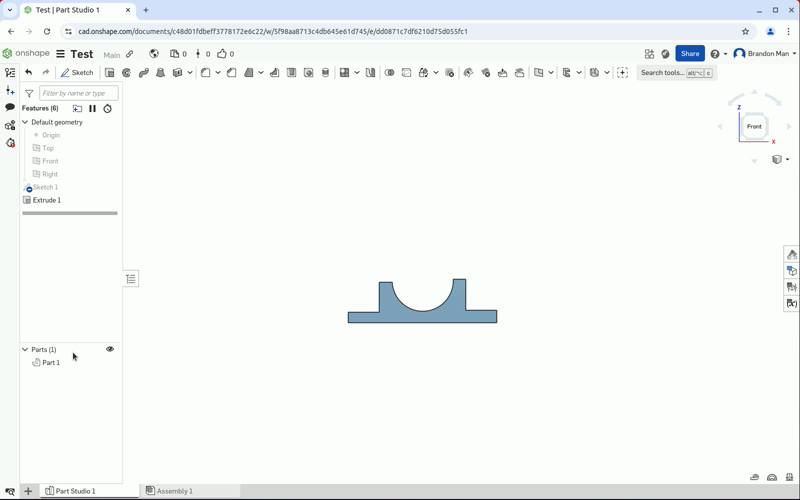
key(shift+p)
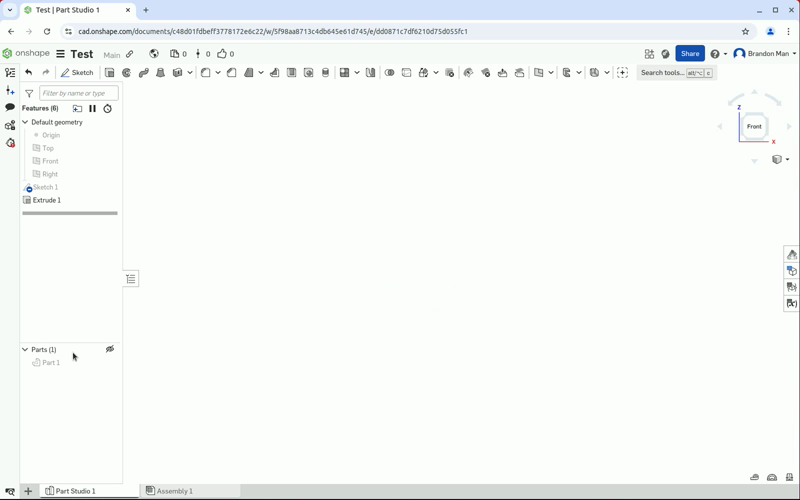
key(space)
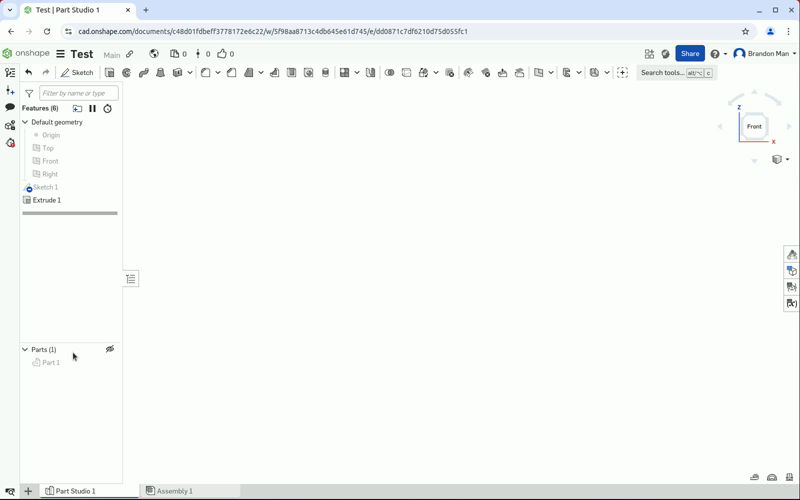
key_down(shift)
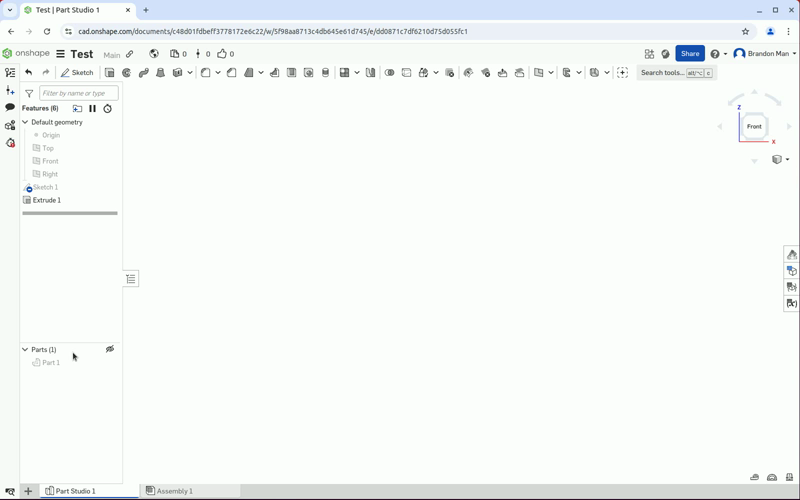
key(down)
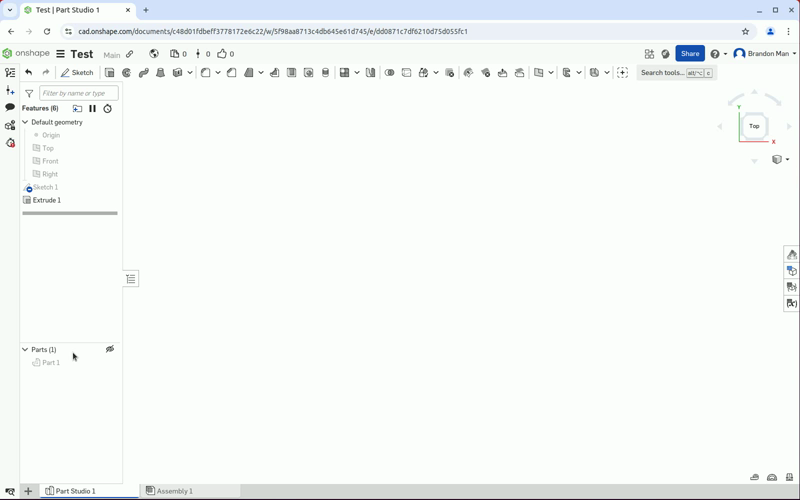
key_up(shift)
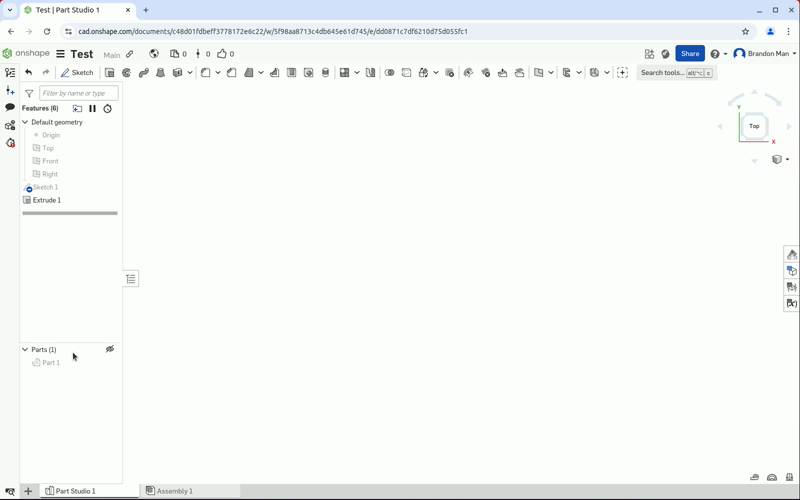
mouse_move(73, 352)
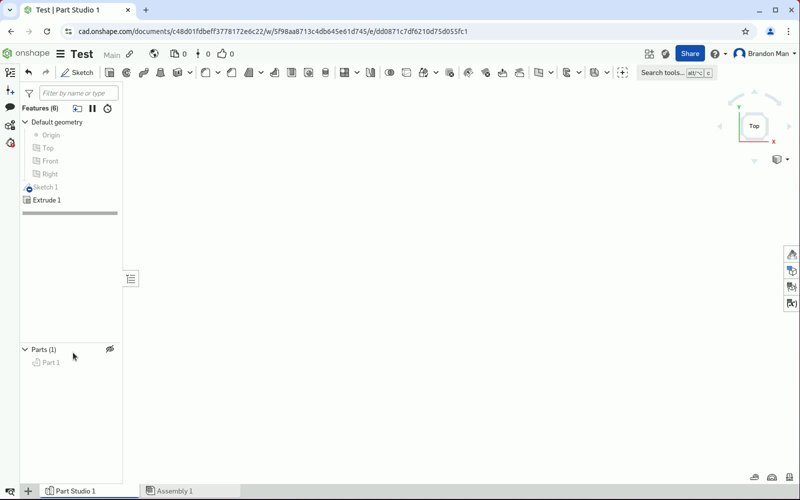
key(shift+y)
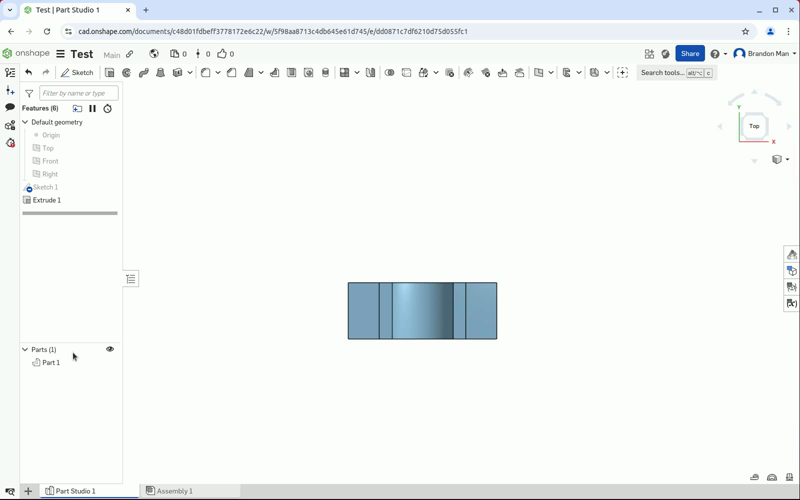
mouse_move(541, 75)
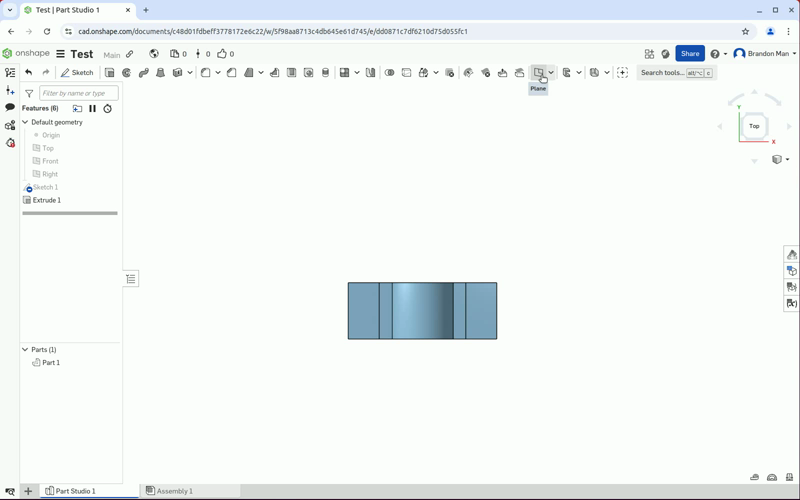
click(541, 75)
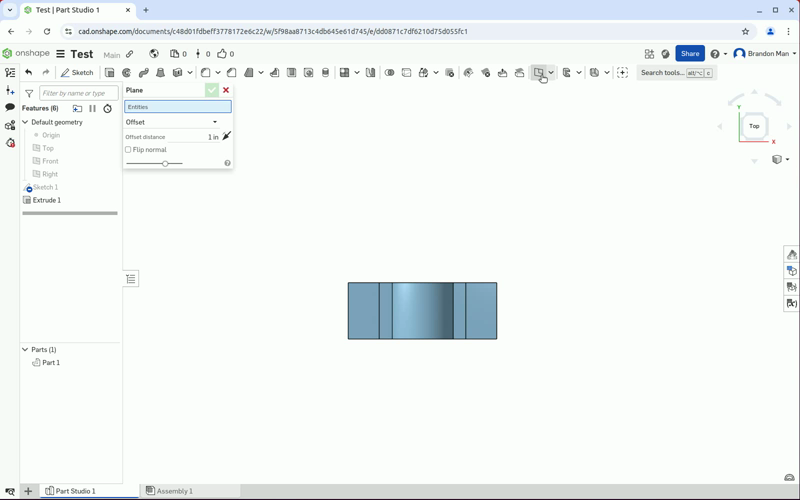
mouse_move(73, 150)
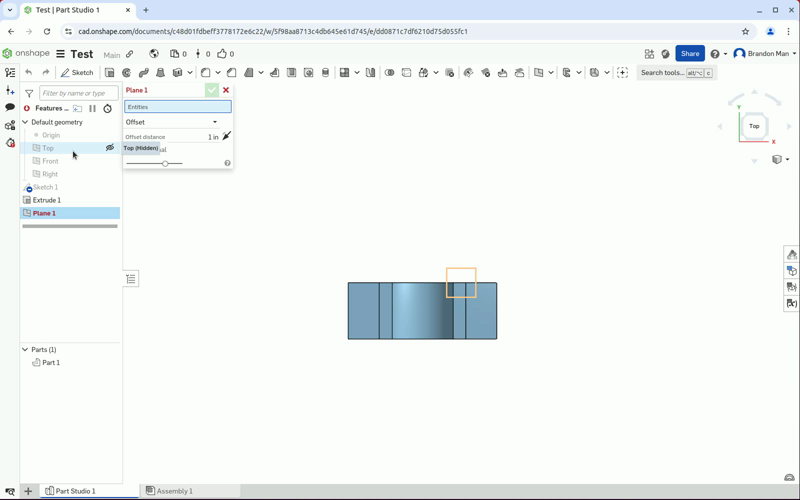
click(73, 150)
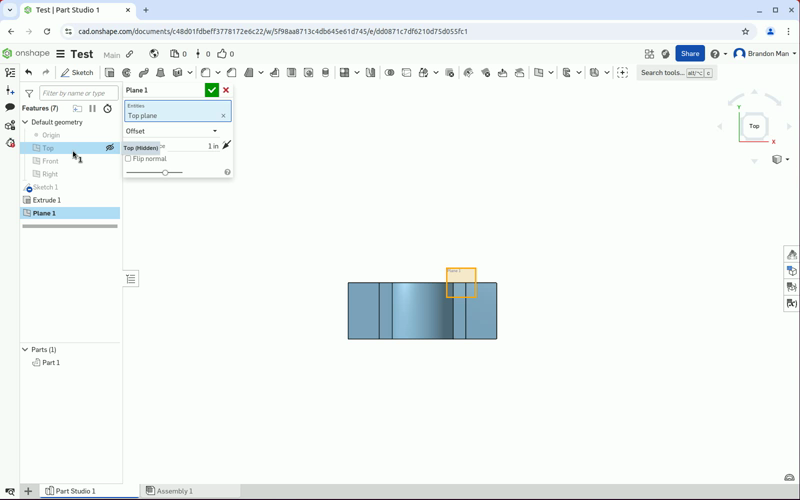
key(tab, 2)
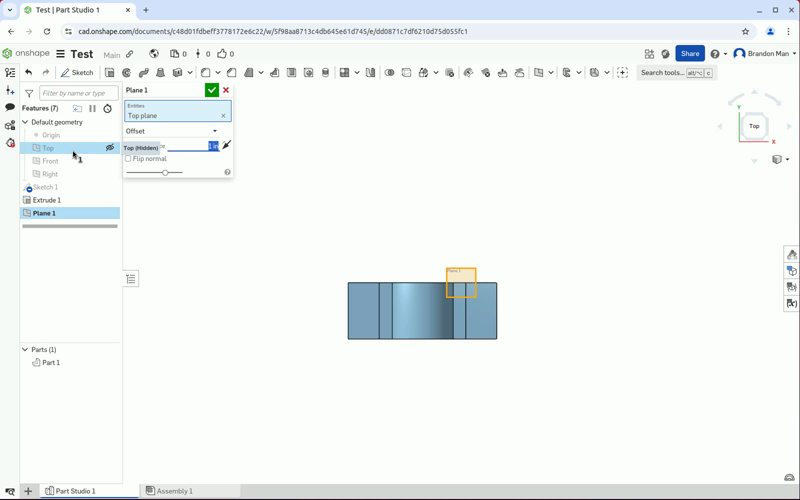
text(5.792)
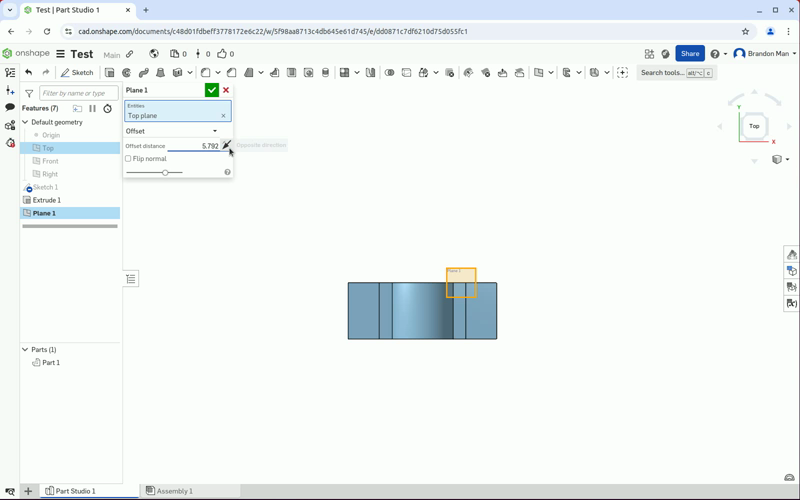
mouse_move(229, 147)
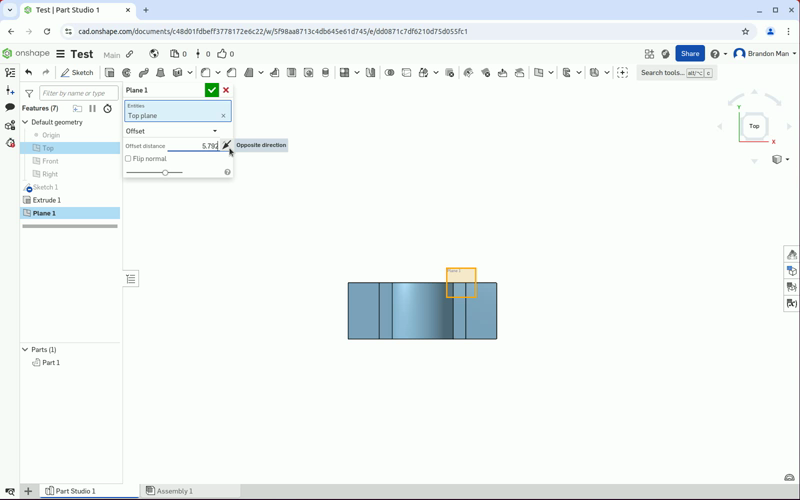
click(229, 147)
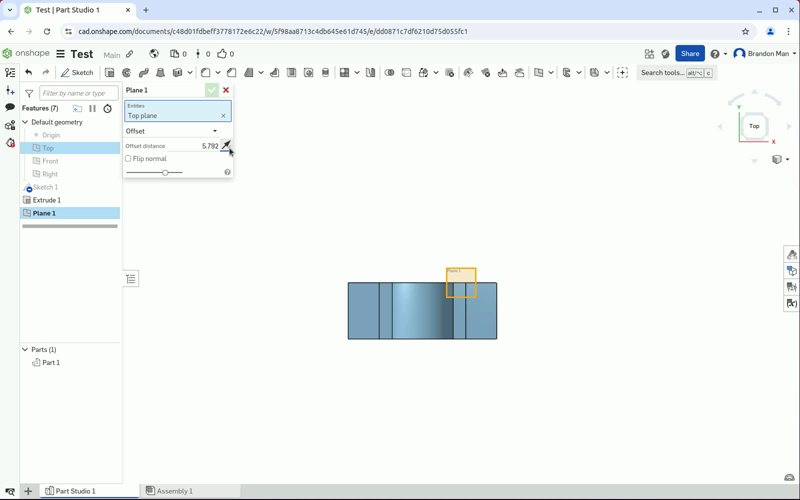
key(enter, 2)
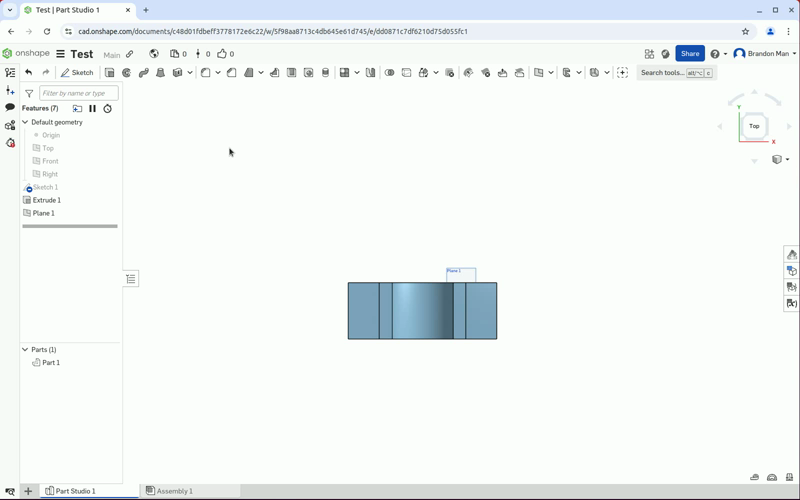
key(shift+s)
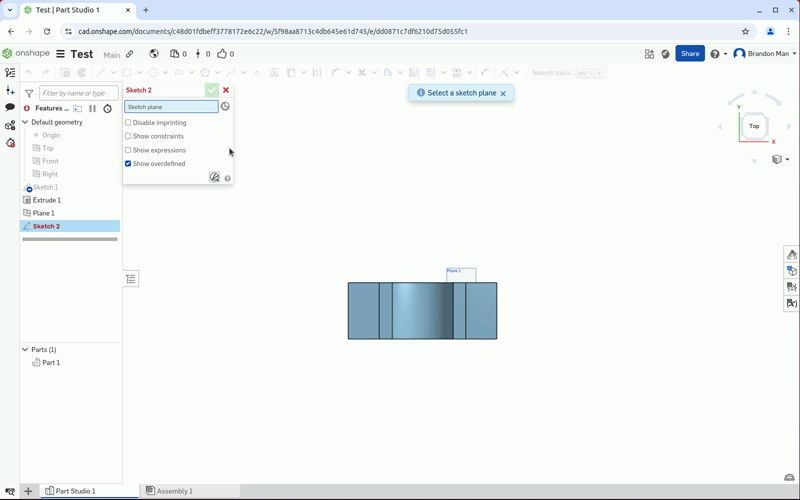
mouse_move(73, 215)
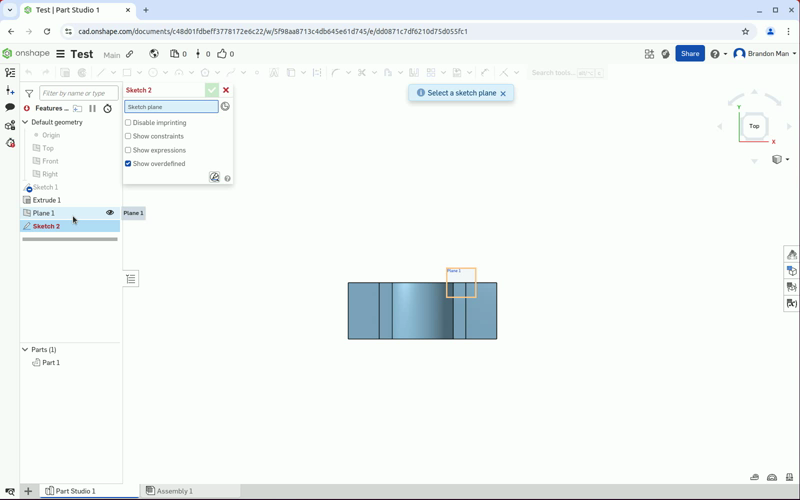
click(73, 215)
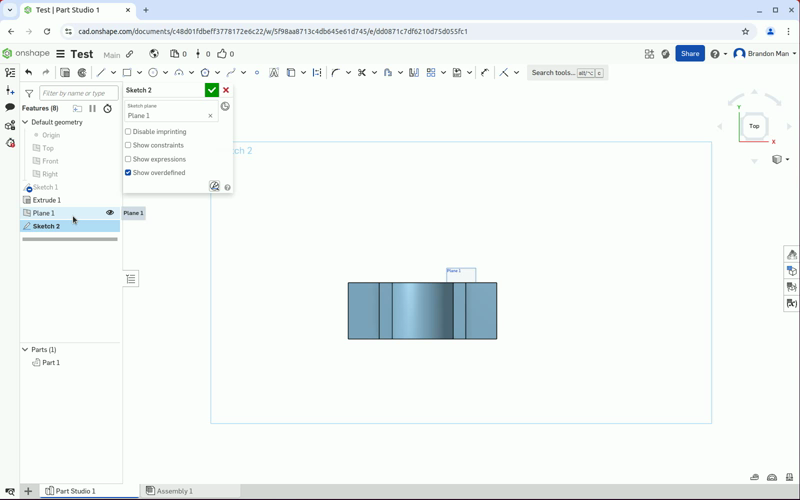
mouse_move(73, 352)
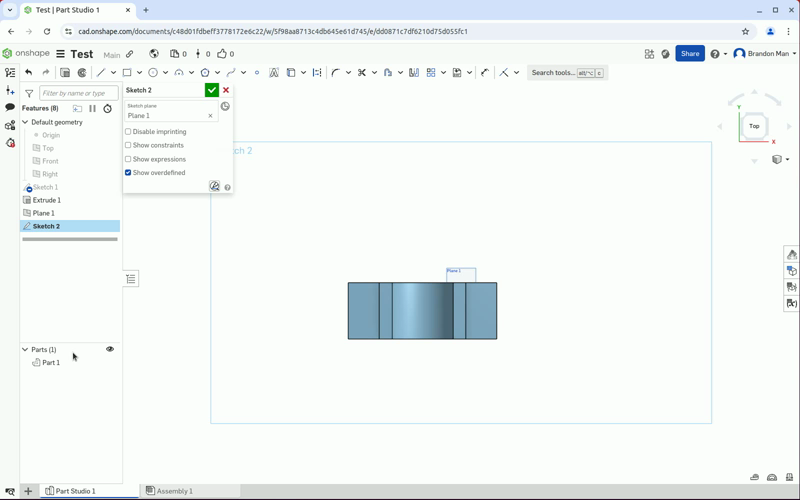
key(y)
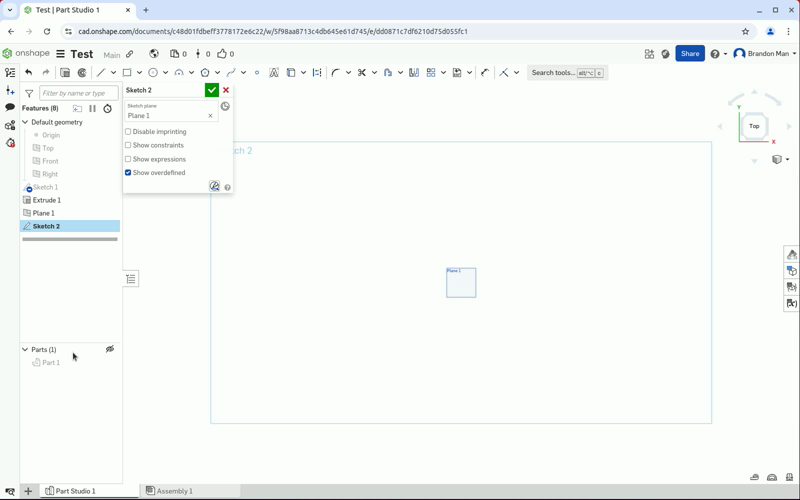
key(c)
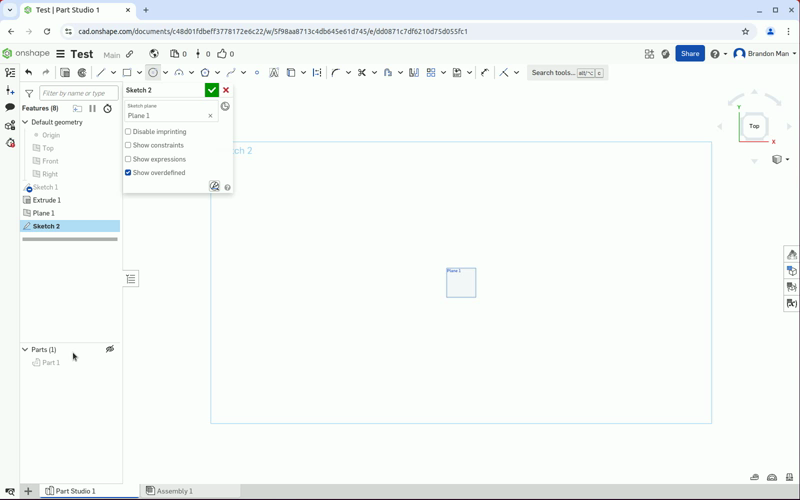
key_down(shift)
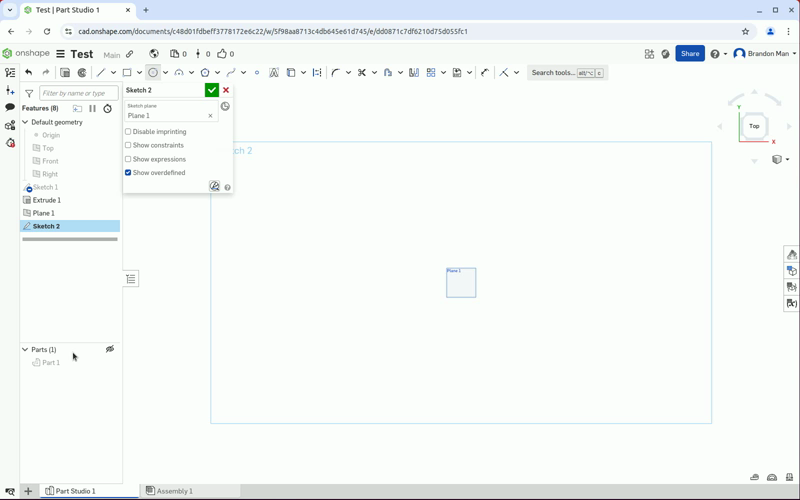
mouse_move(364, 311)
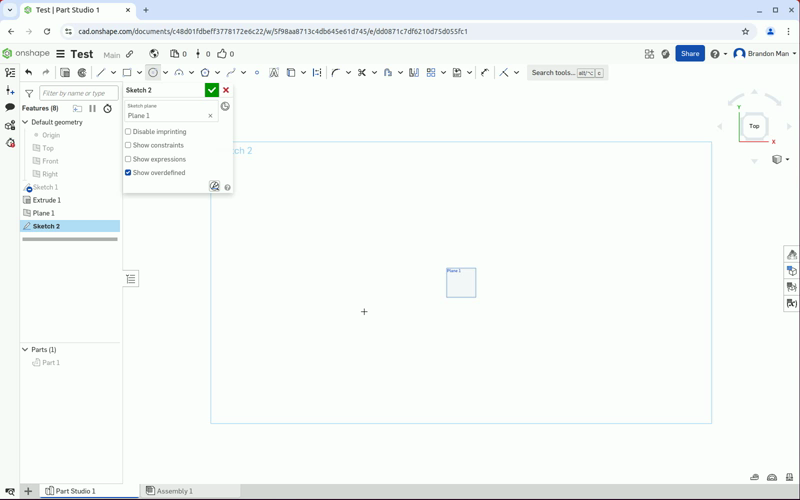
click(364, 311)
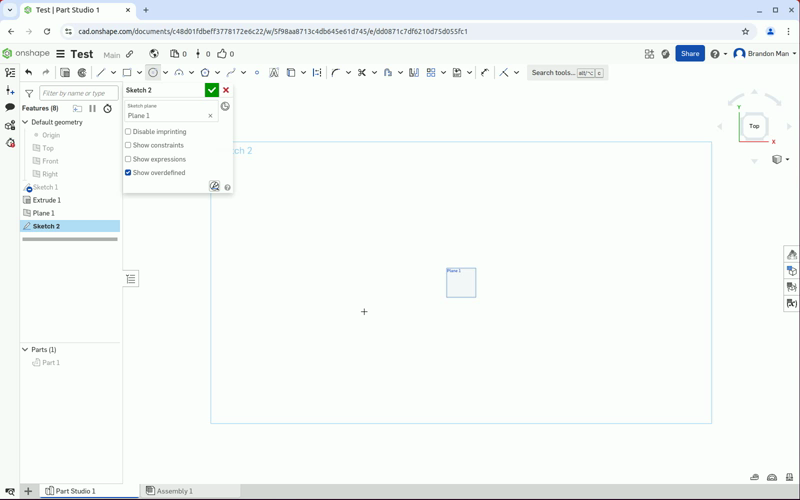
key_up(shift)
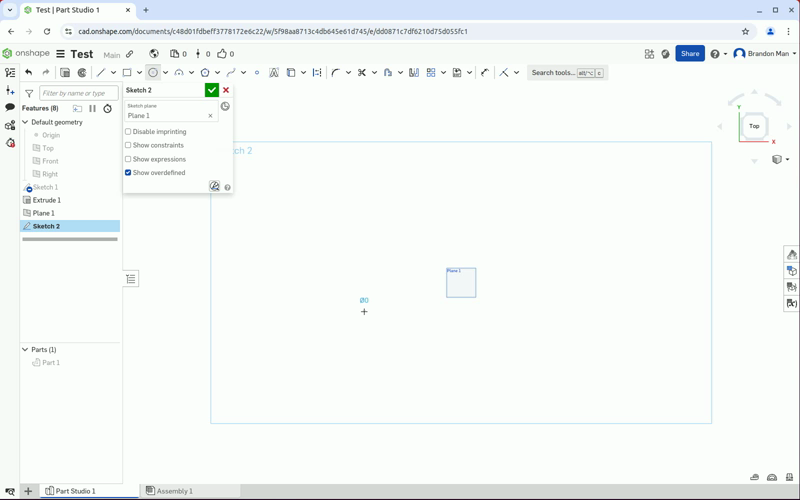
mouse_move(371, 311)
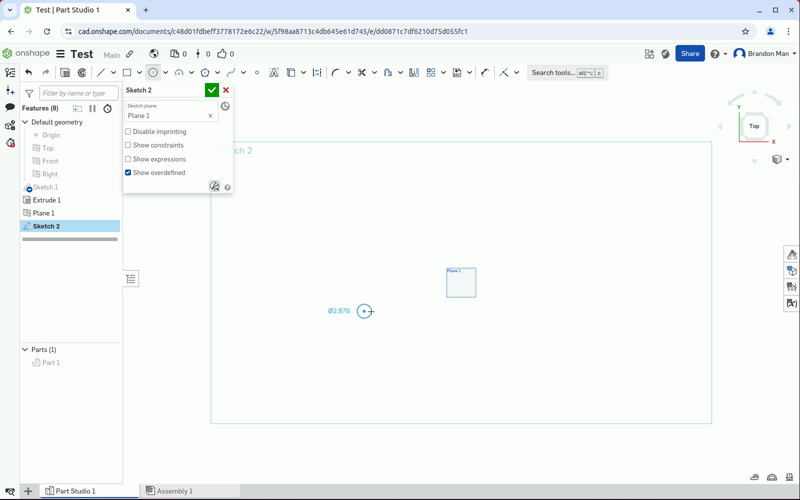
click(371, 311)
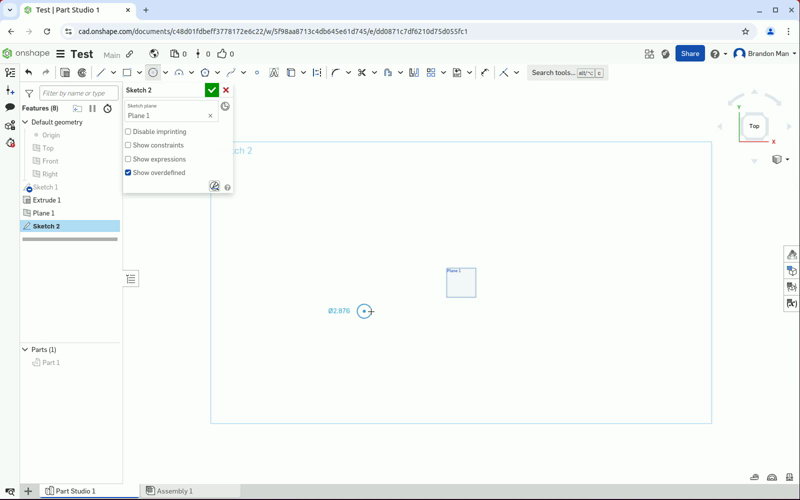
key(esc)
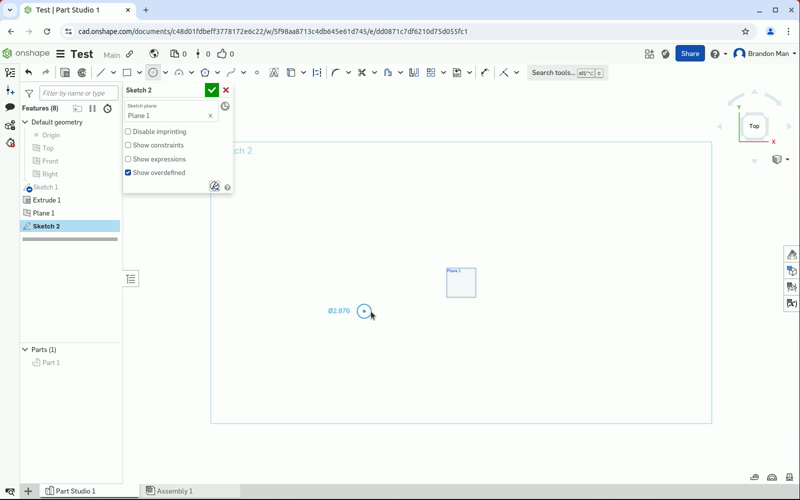
mouse_move(359, 315)
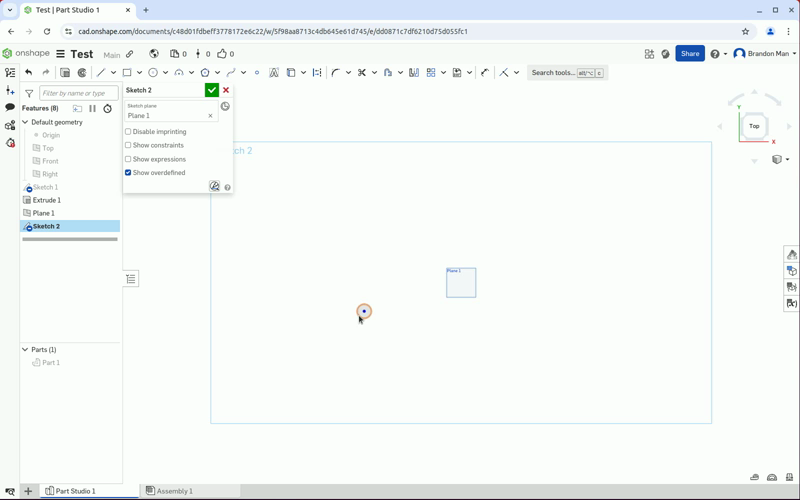
scroll(6)
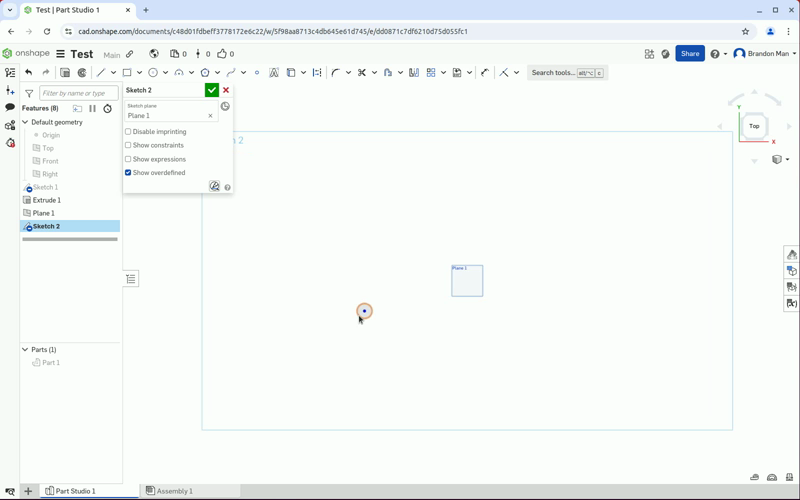
scroll(6)
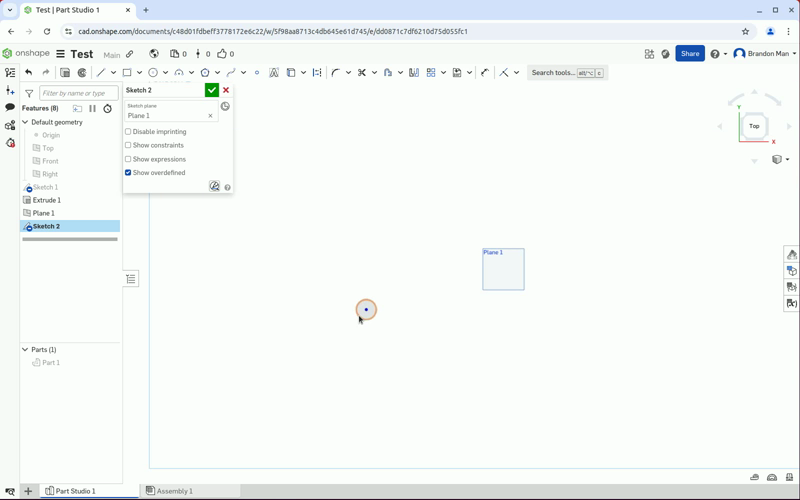
scroll(6)
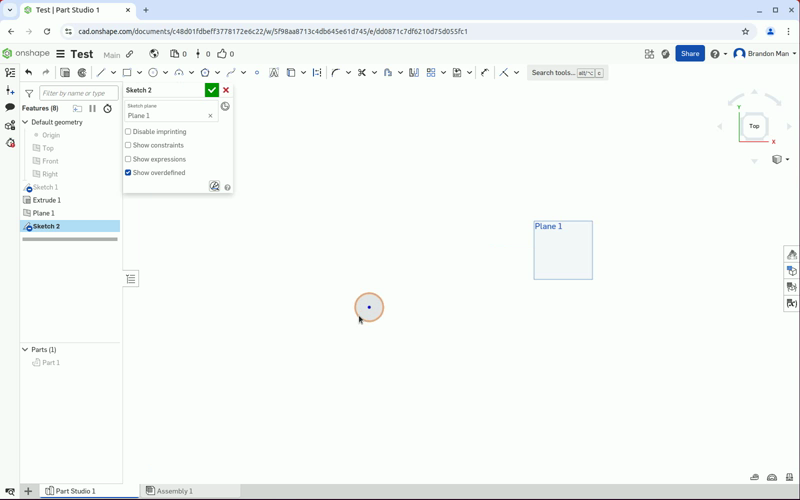
scroll(6)
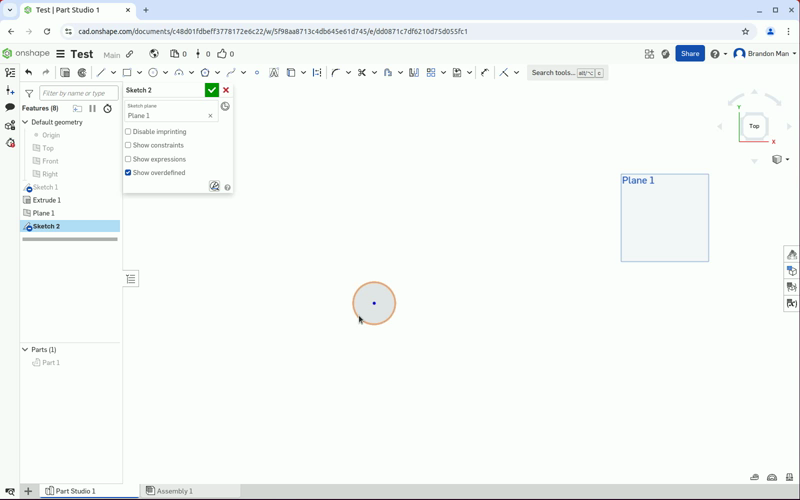
scroll(6)
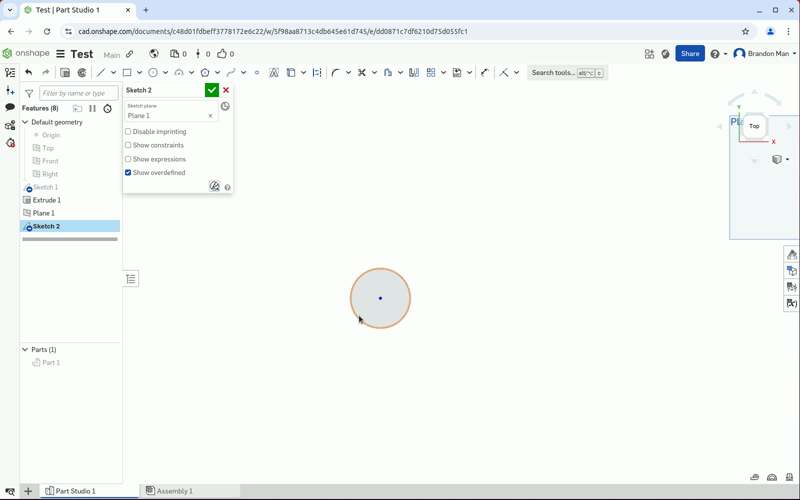
scroll(6)
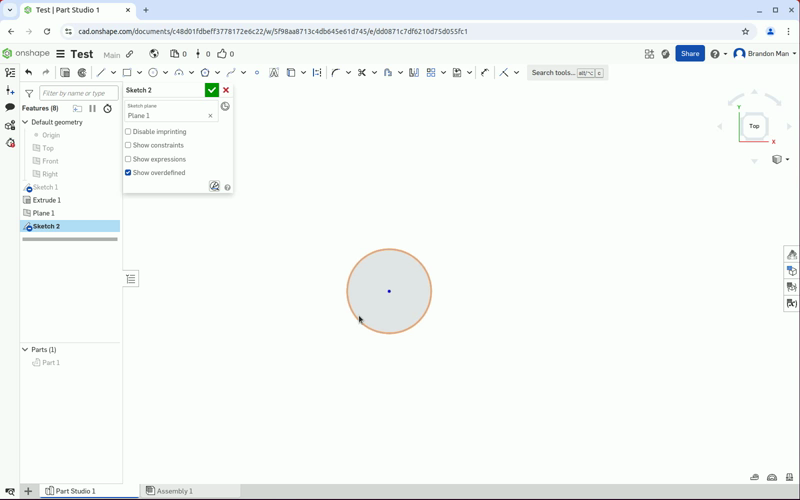
scroll(6)
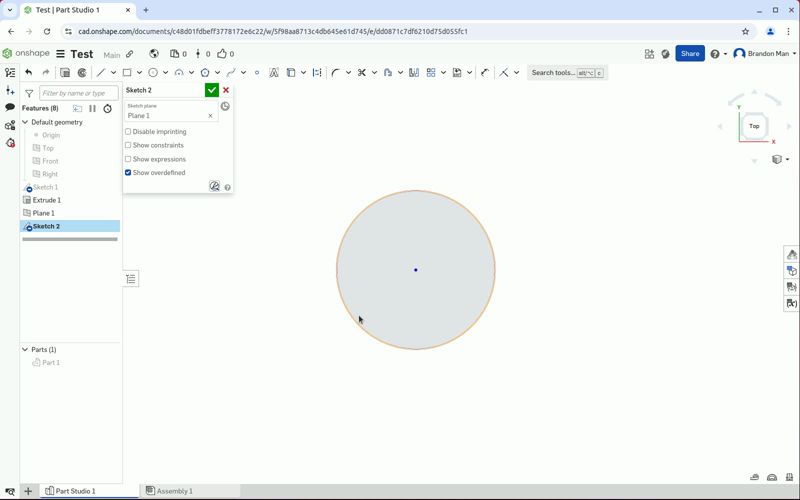
click(359, 315)
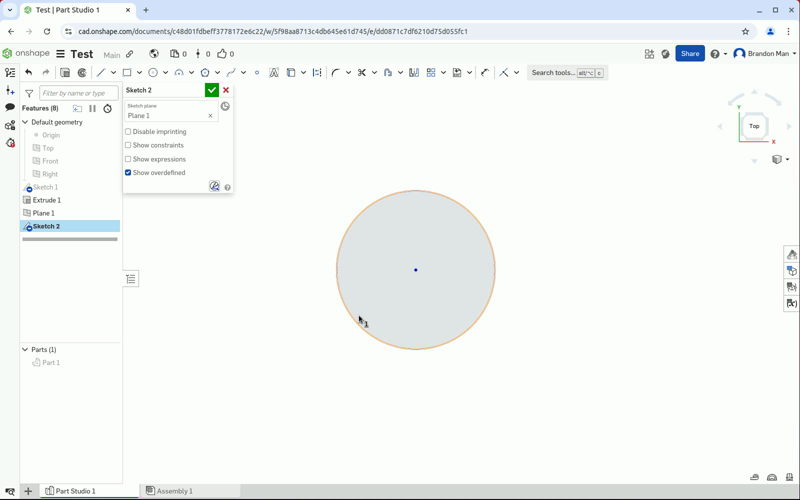
scroll(-6)
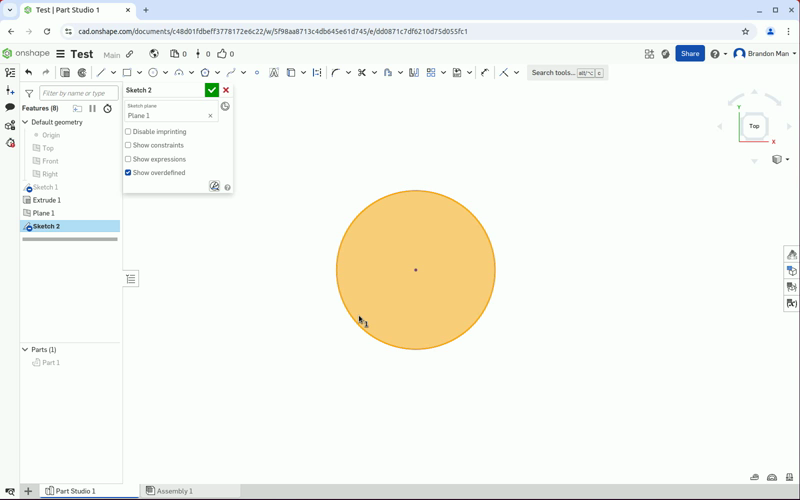
scroll(-6)
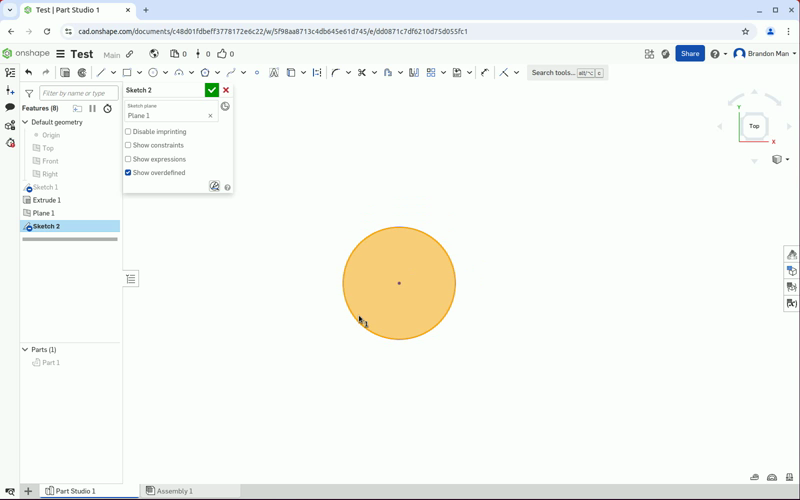
scroll(-6)
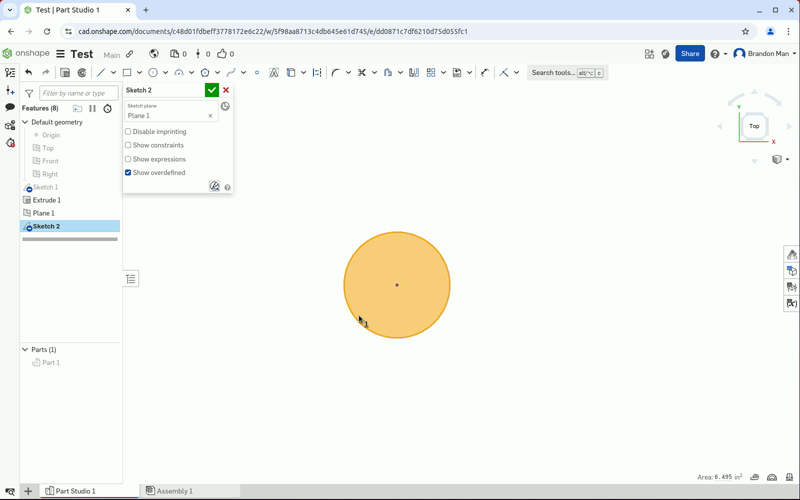
scroll(-6)
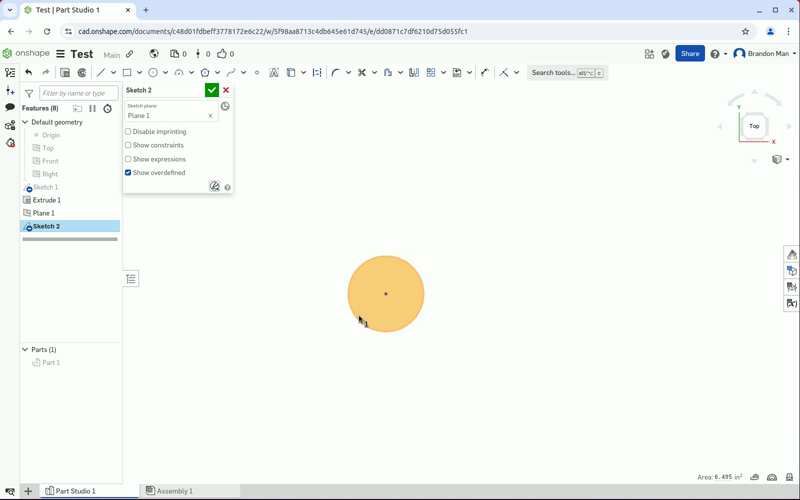
scroll(-6)
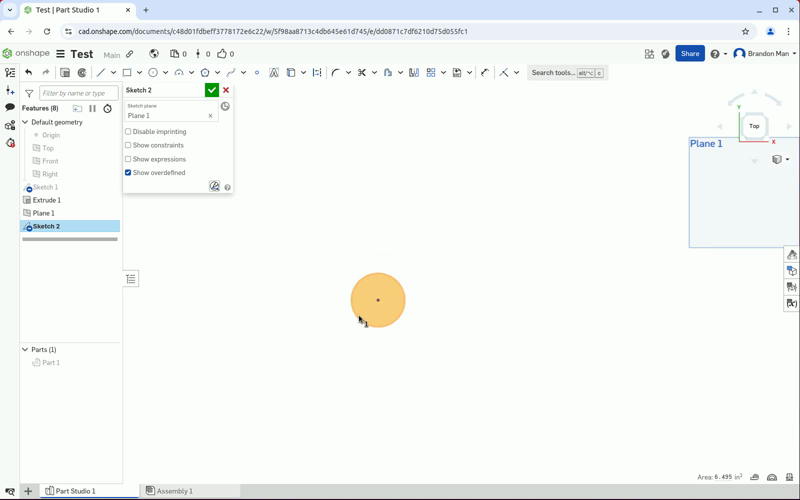
scroll(-6)
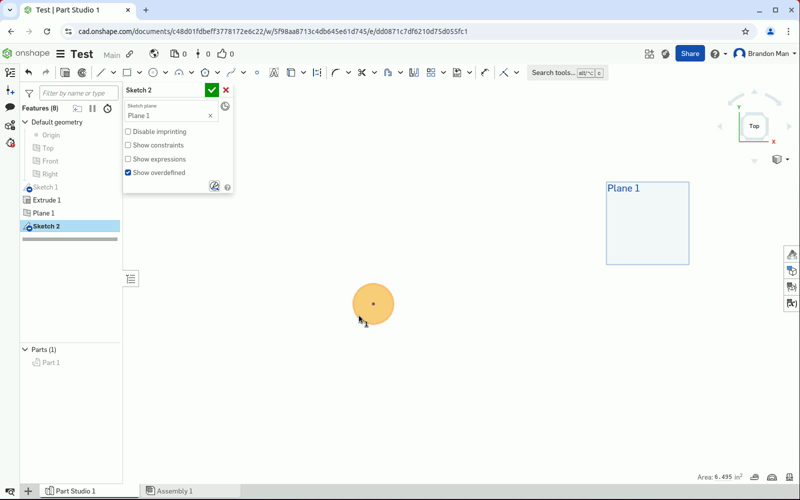
scroll(-6)
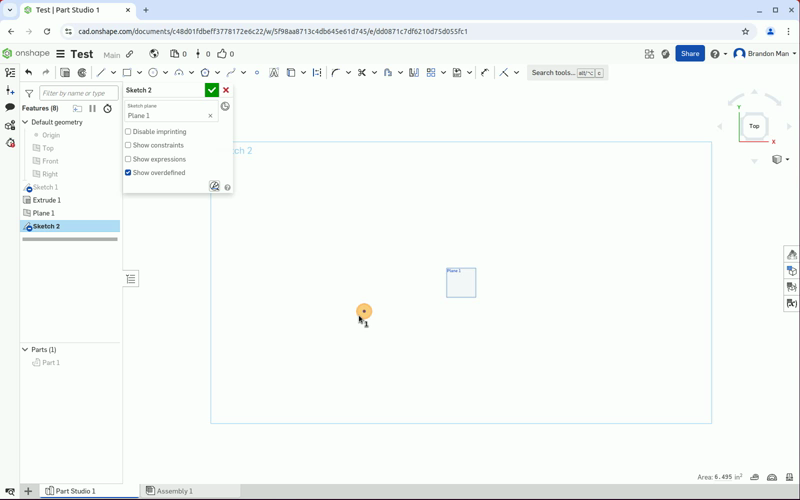
mouse_move(73, 352)
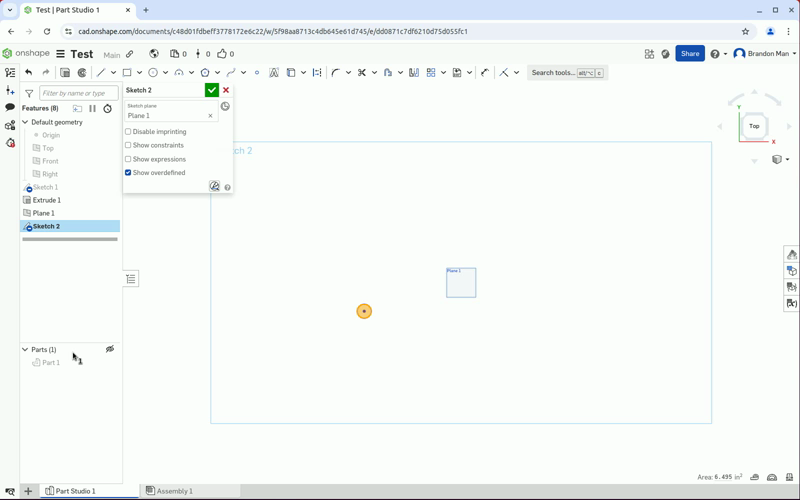
key(shift+y)
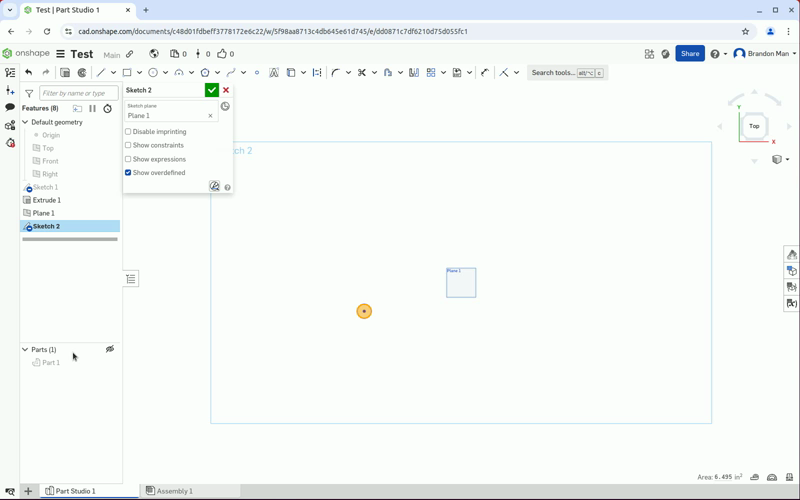
key(shift+e)
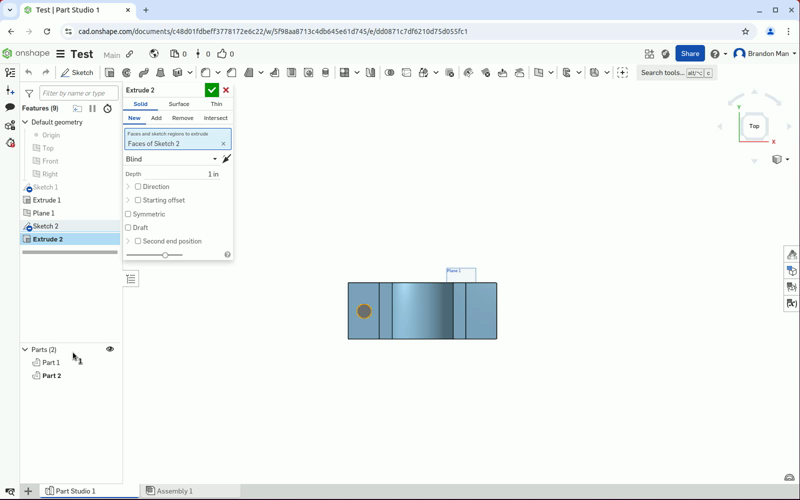
mouse_move(143, 106)
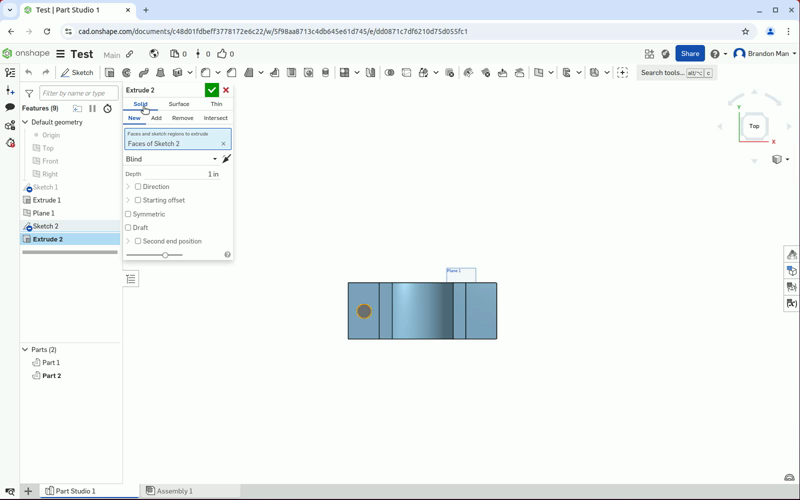
click(143, 106)
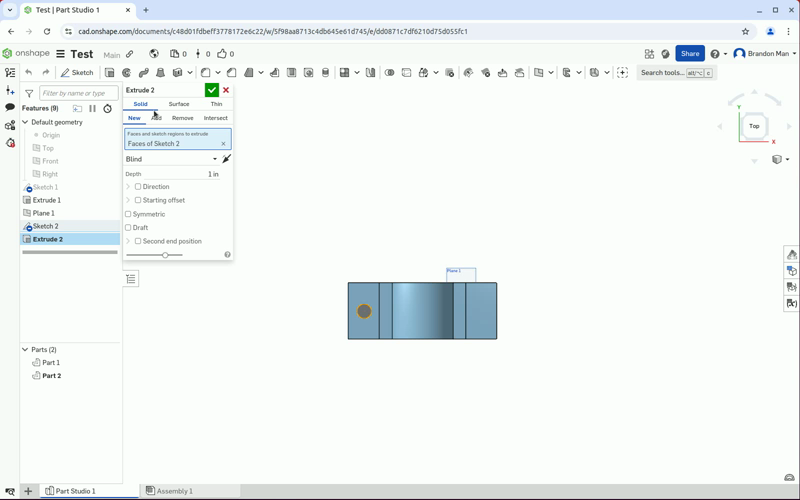
mouse_move(186, 120)
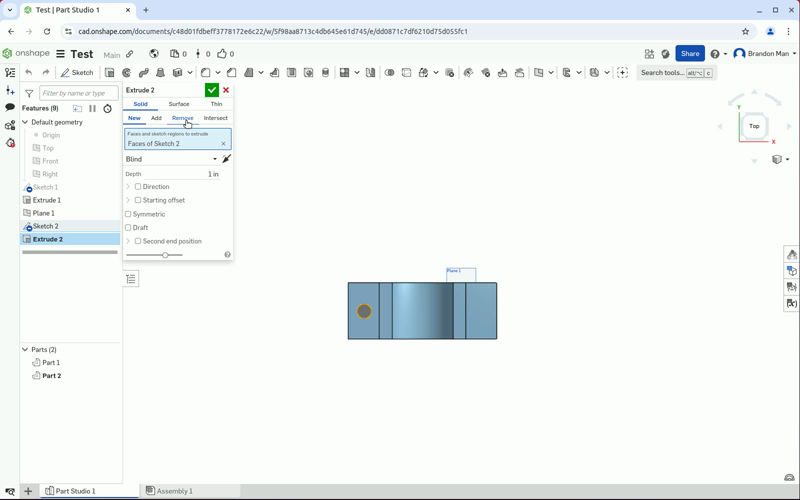
click(186, 120)
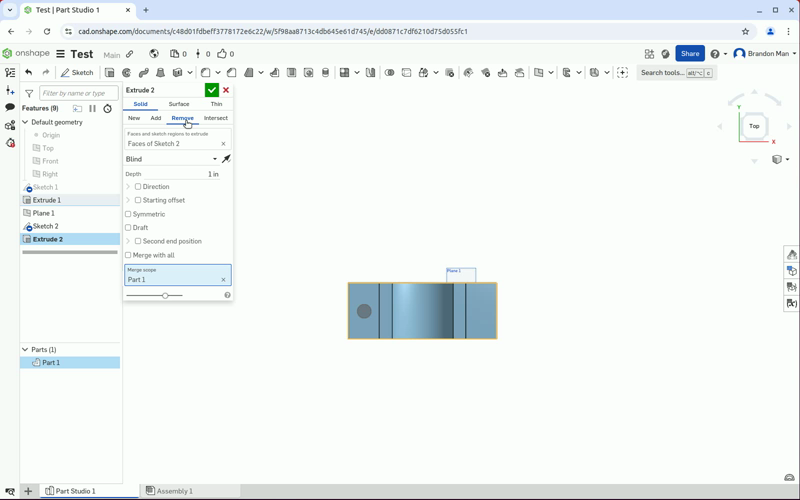
key(tab, 4)
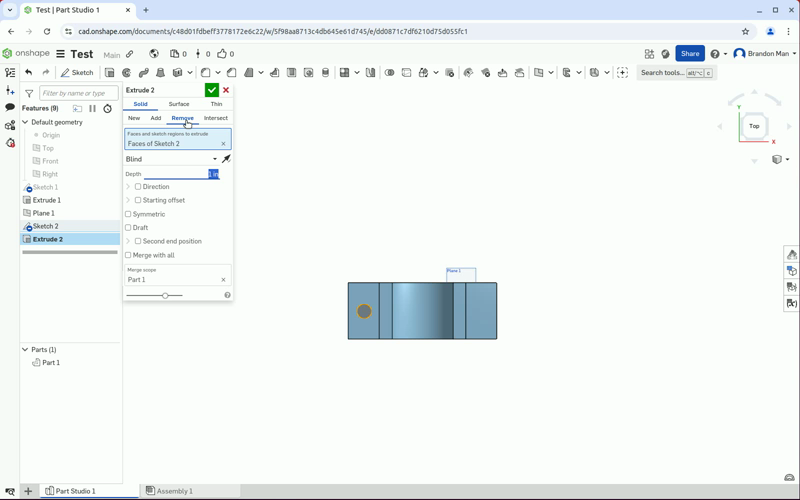
text(12.758)
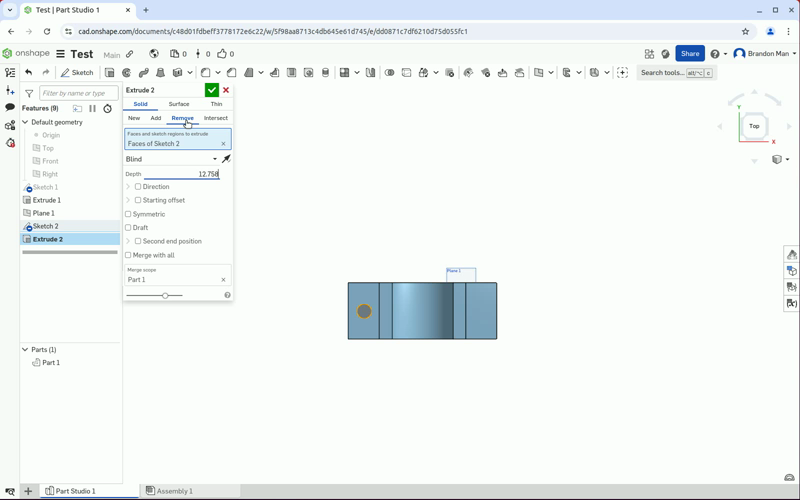
key(tab, 6)
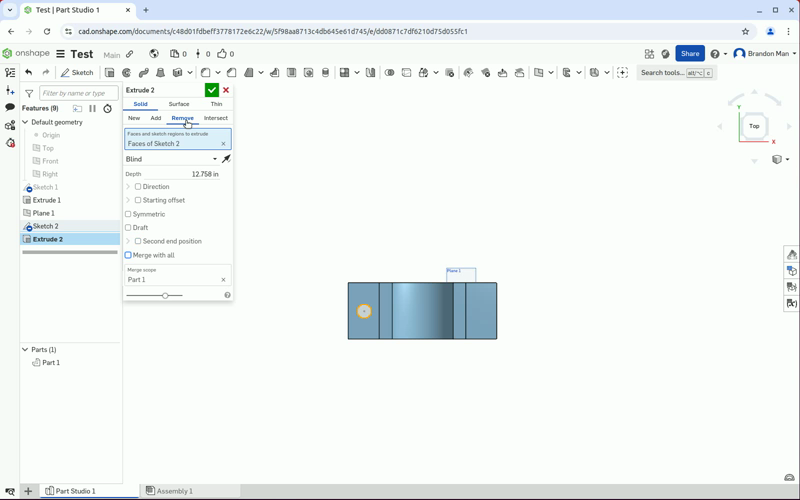
key(space)
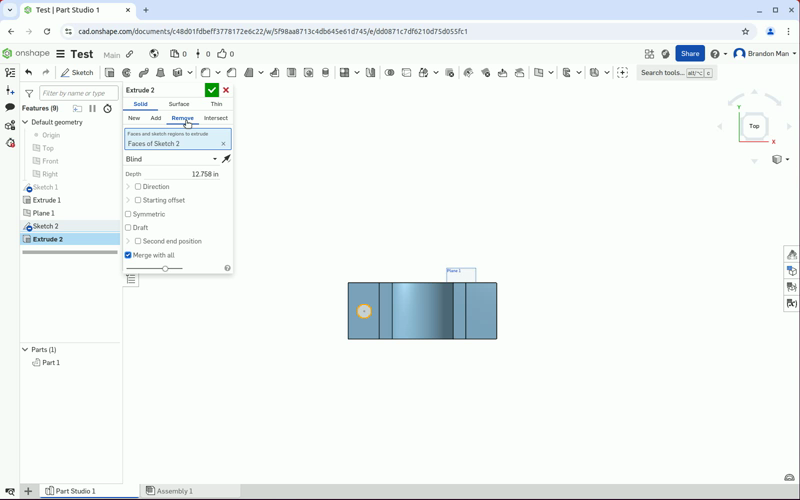
key(enter)
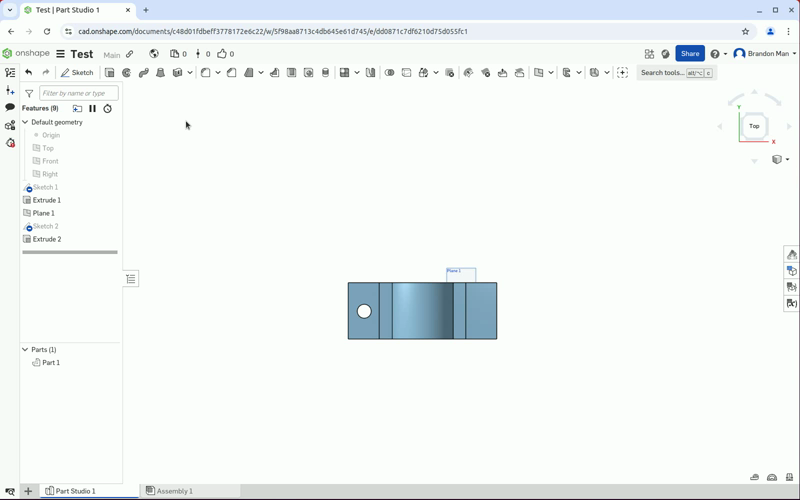
key(shift+h)
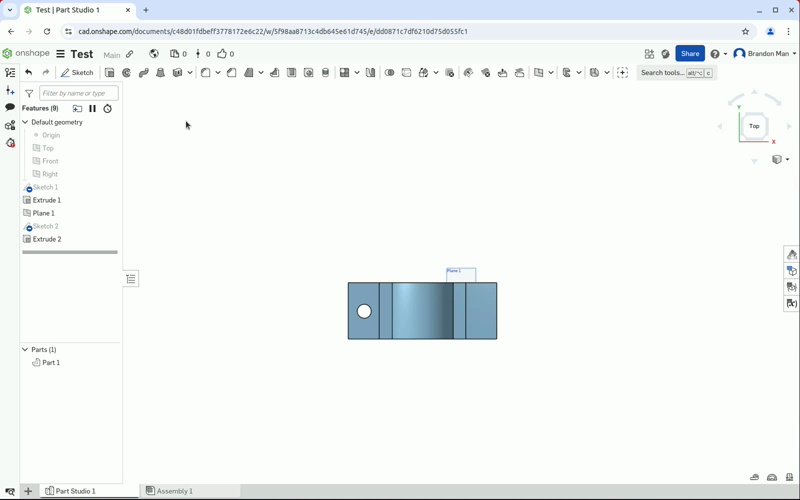
key(shift+h)
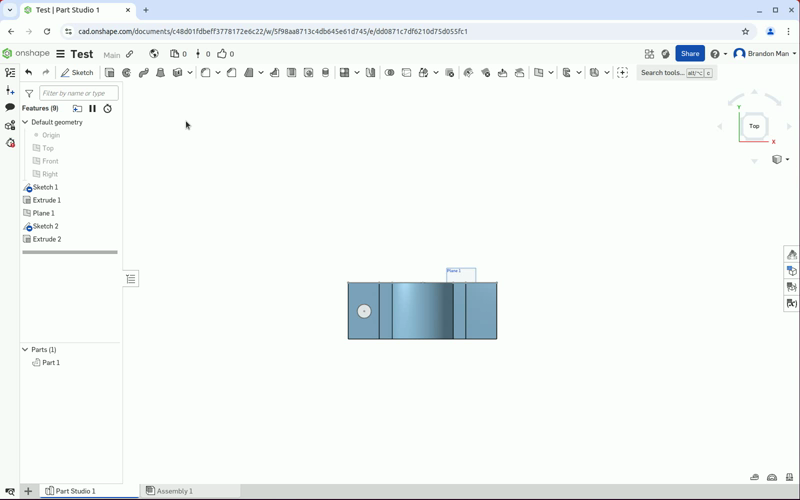
key(shift+7)
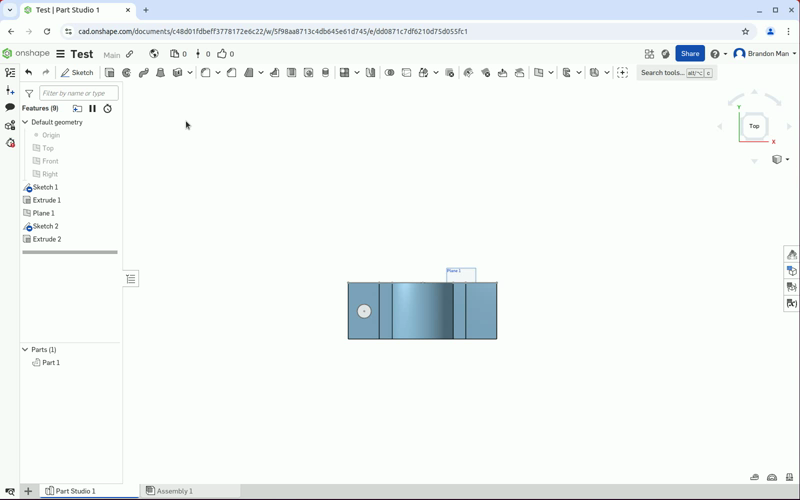
key(up, 3)
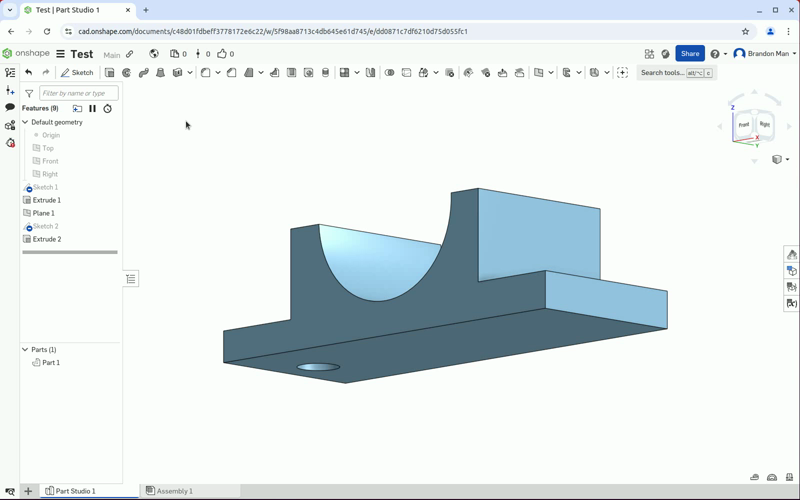
key(left, 3)
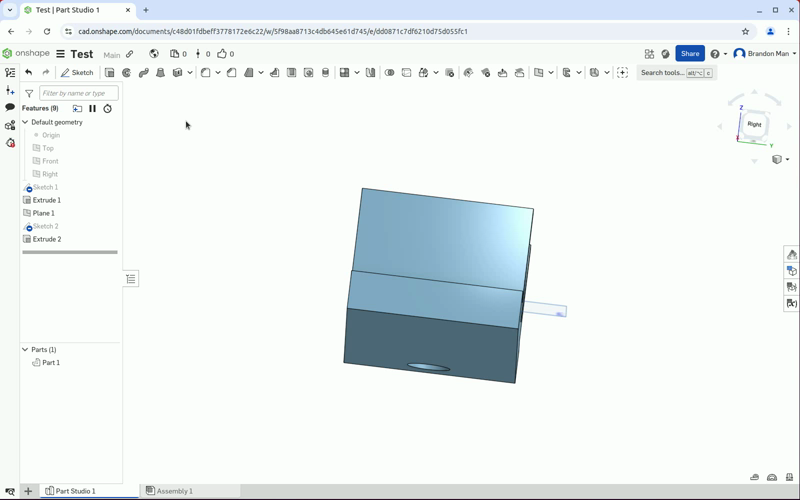
key(right, 3)
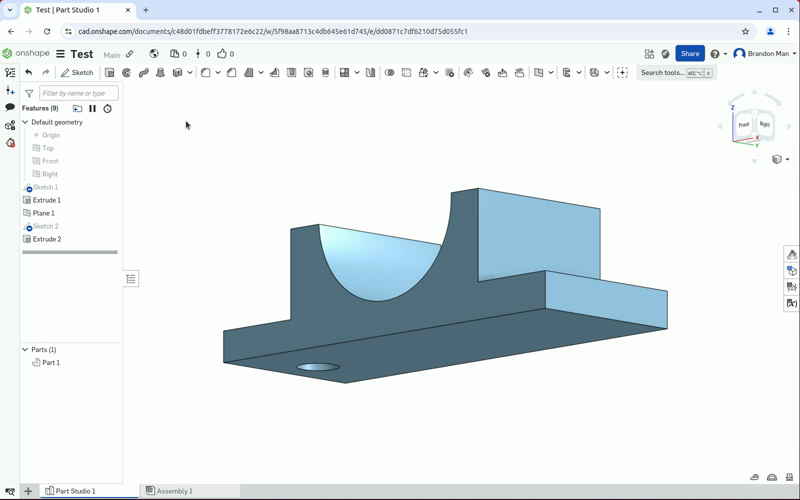
key(down, 3)
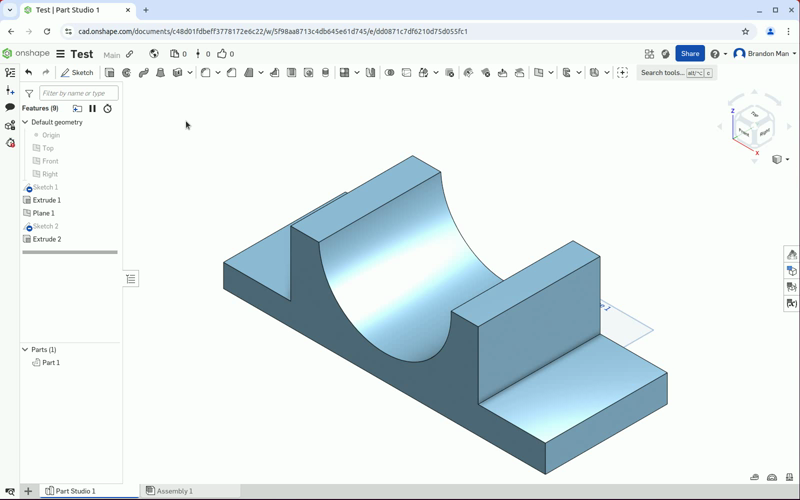
mouse_move(73, 189)
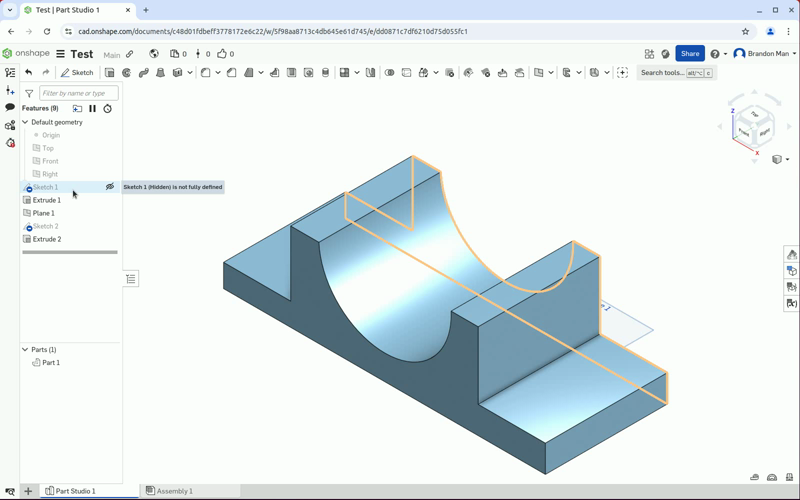
click(73, 189)